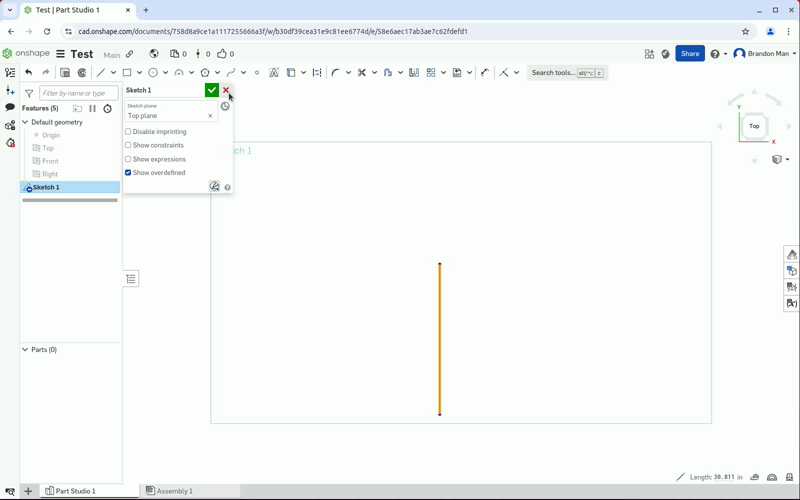
key(shift+h)
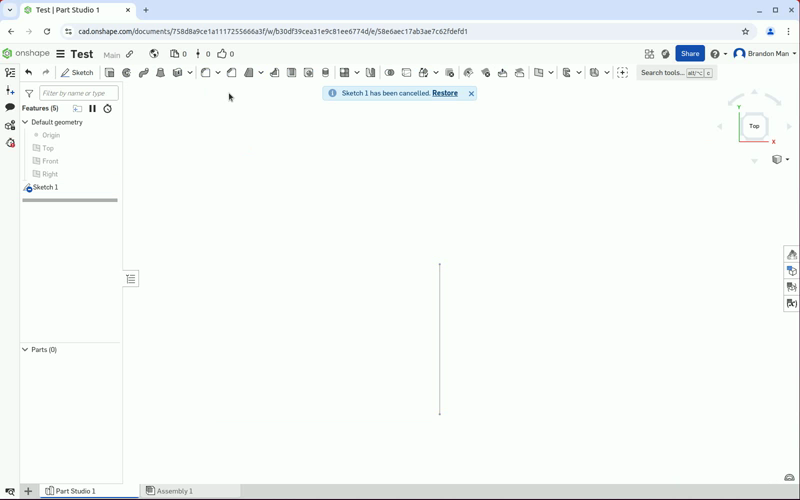
key(shift+s)
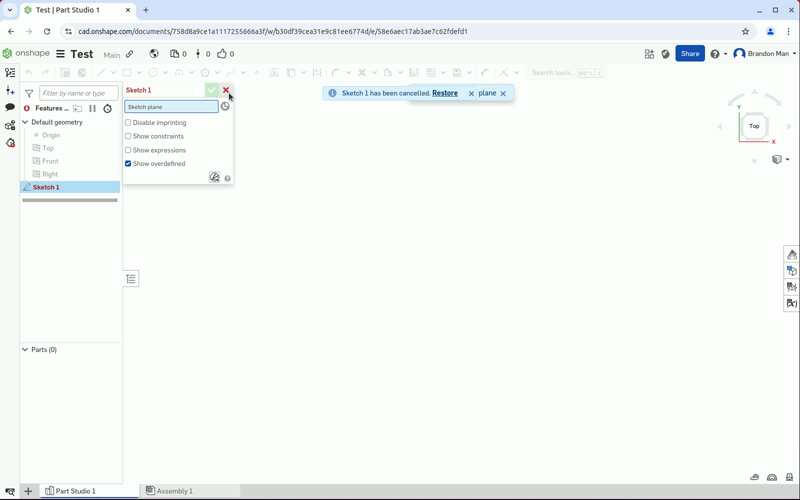
mouse_move(73, 150)
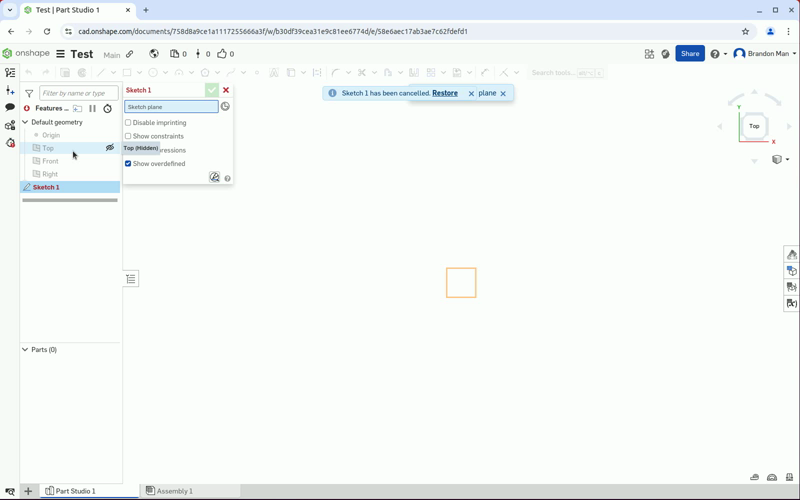
click(73, 150)
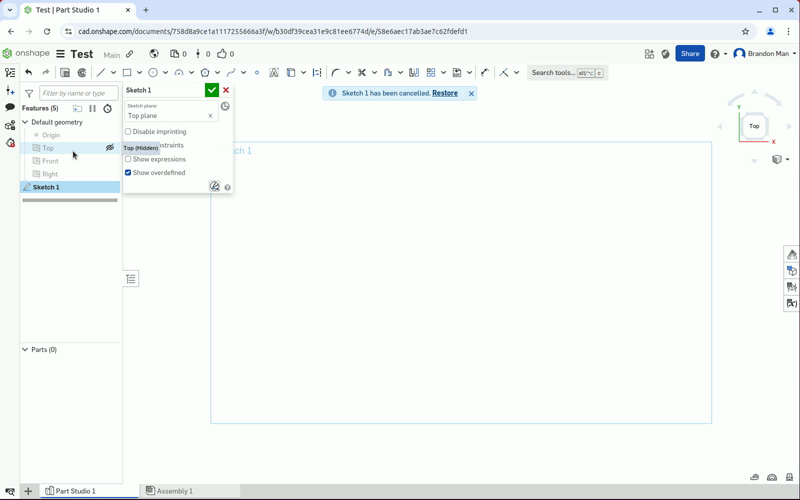
mouse_move(73, 352)
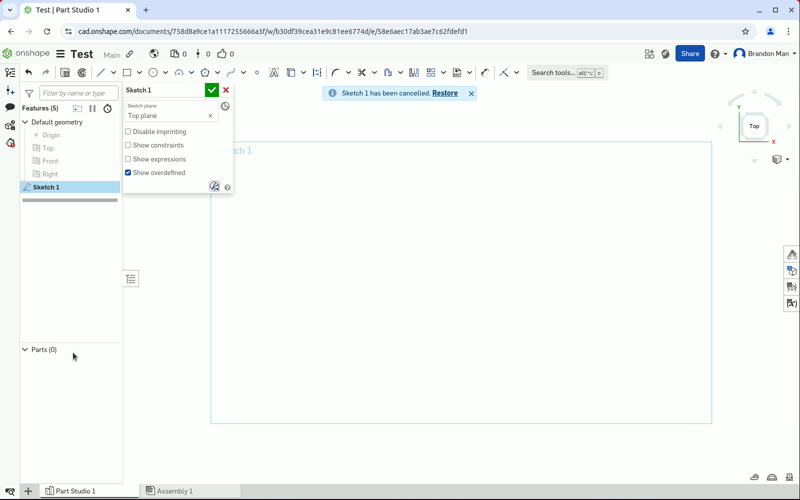
key(y)
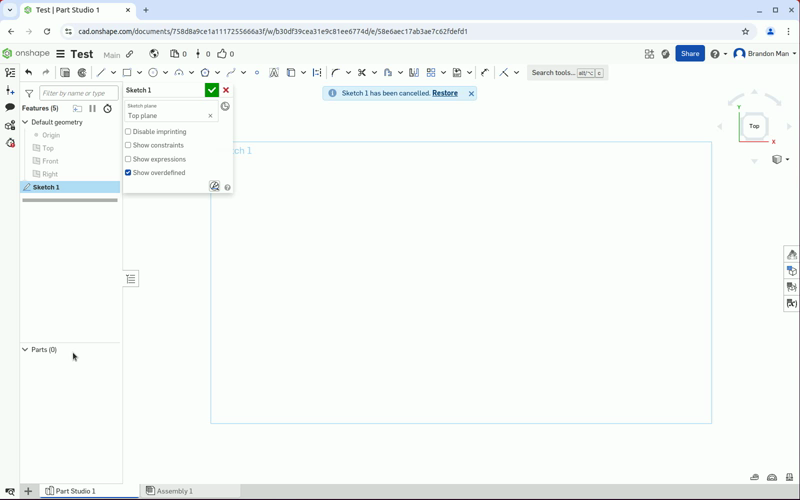
key(l)
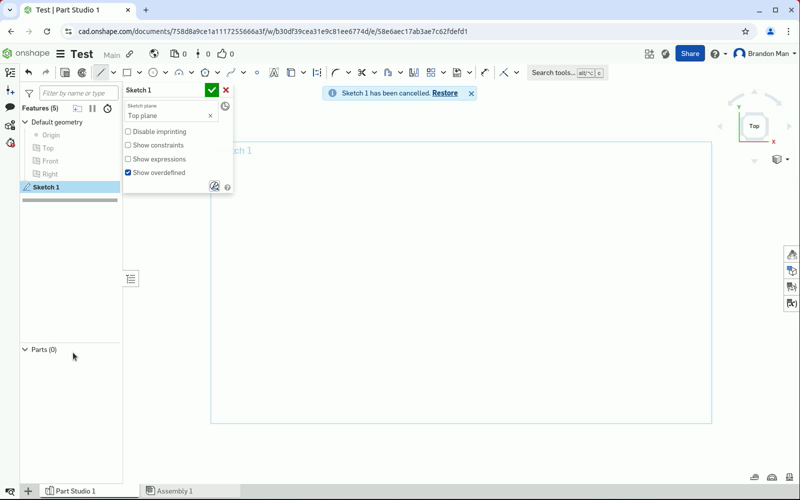
key_down(shift)
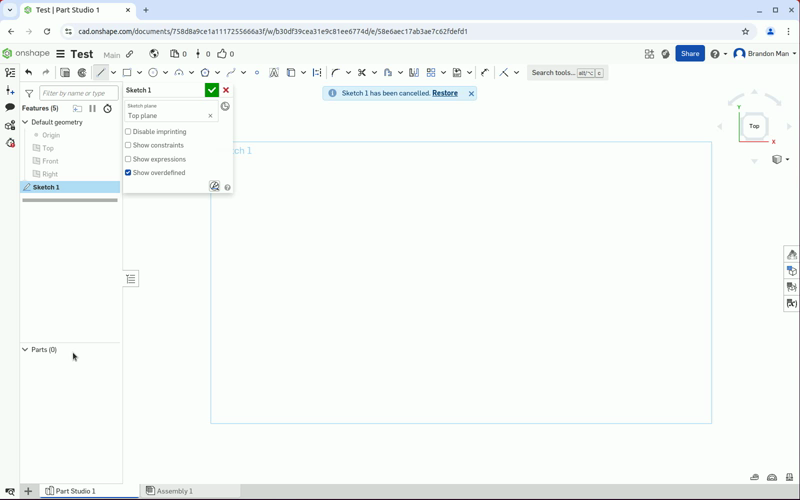
mouse_move(348, 348)
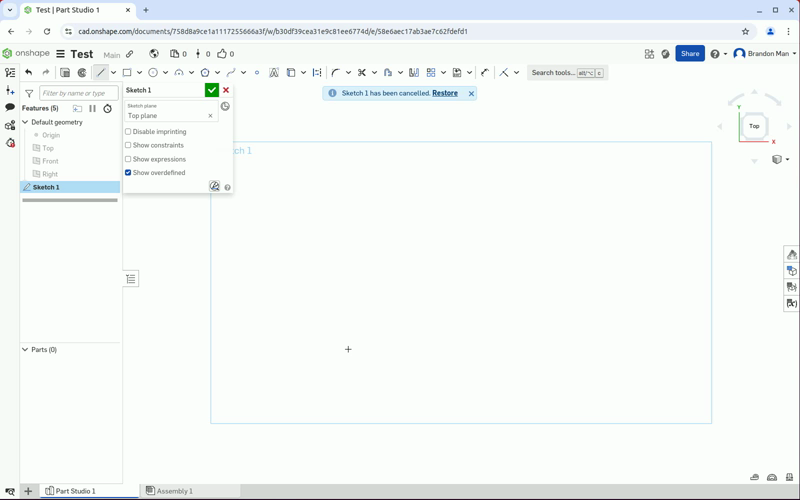
click(348, 348)
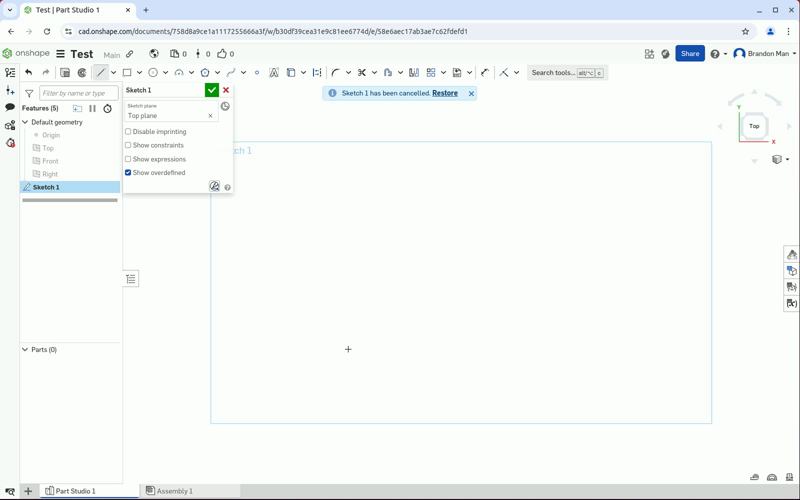
key_up(shift)
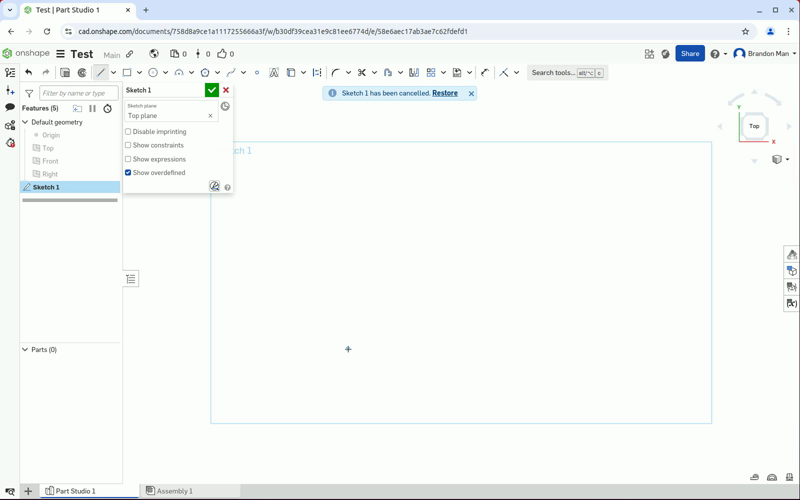
key_down(shift)
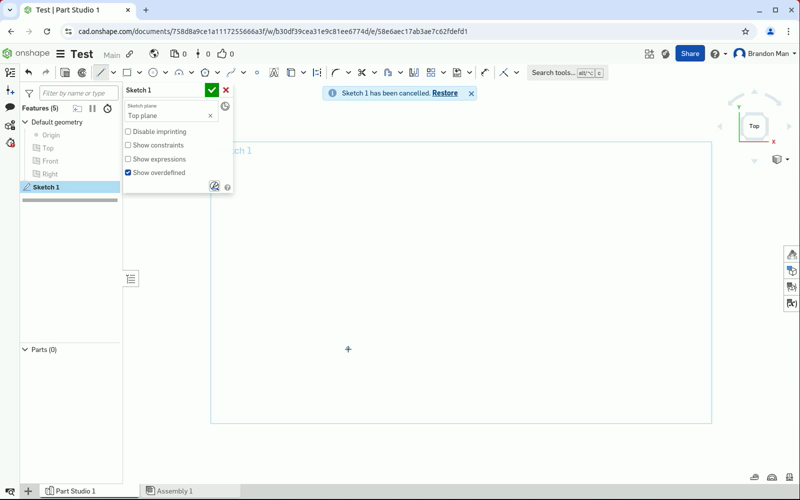
mouse_move(569, 348)
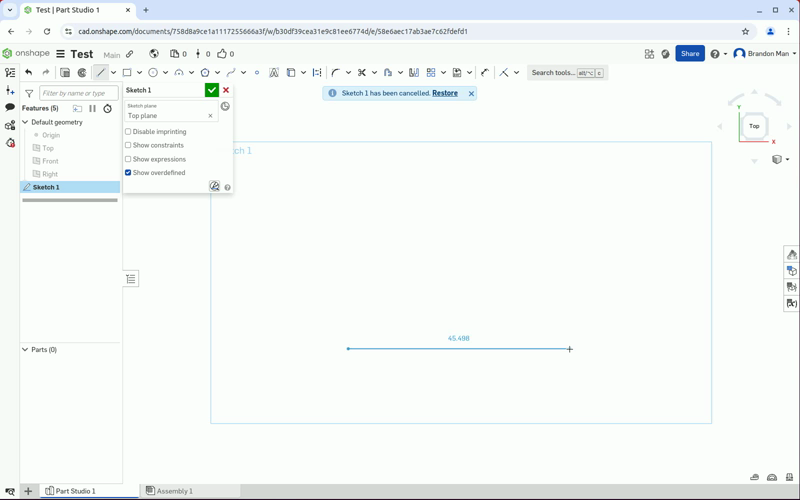
click(569, 348)
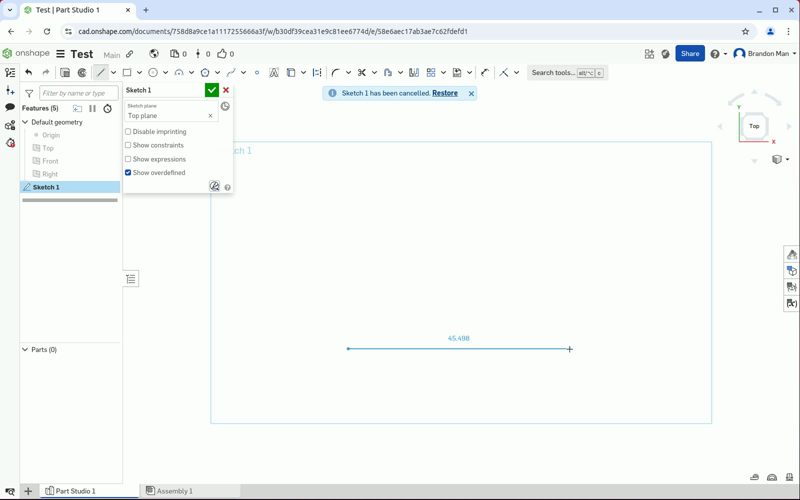
key_up(shift)
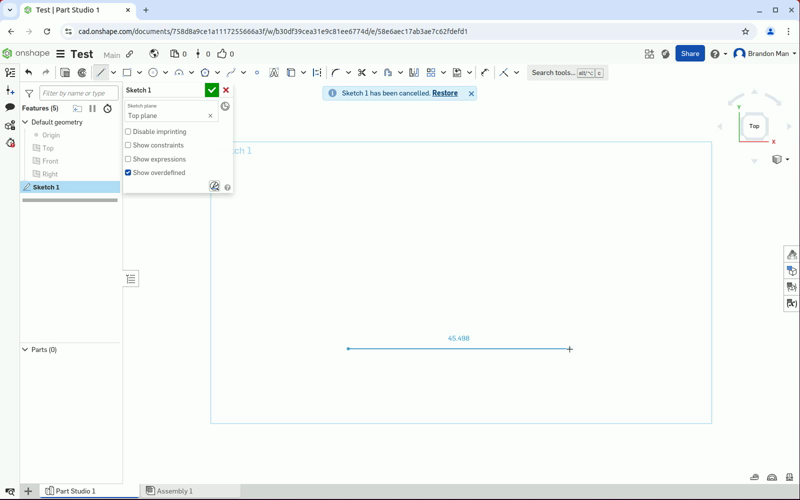
key_down(shift)
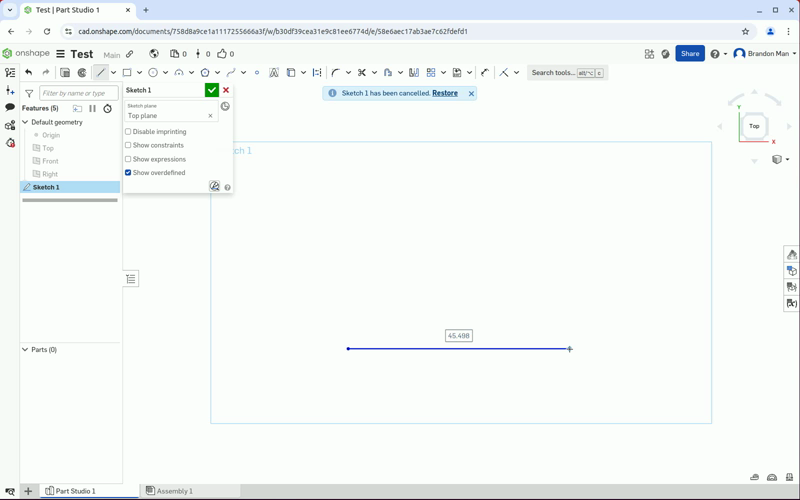
mouse_move(569, 194)
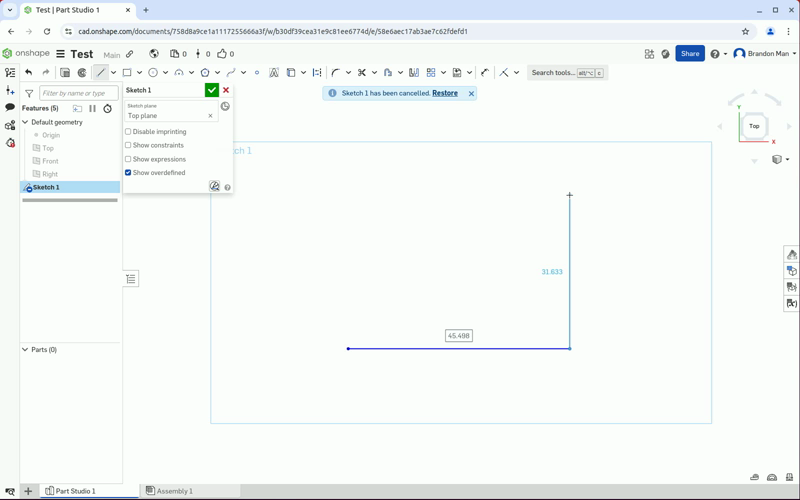
click(569, 194)
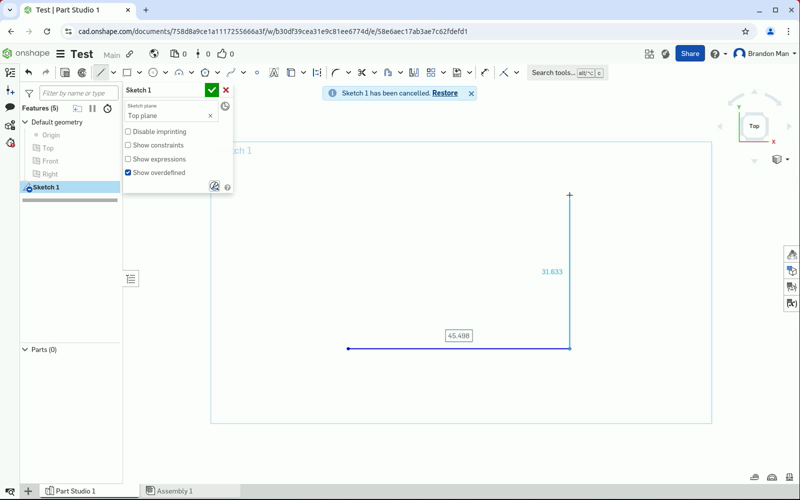
key_up(shift)
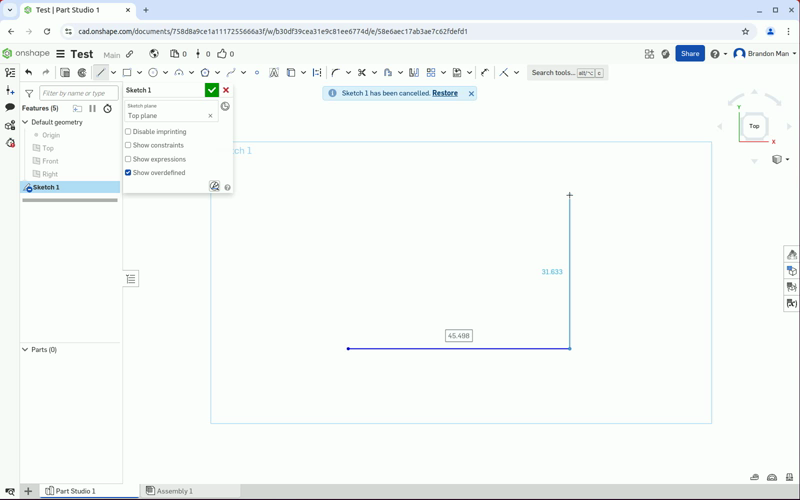
key_down(shift)
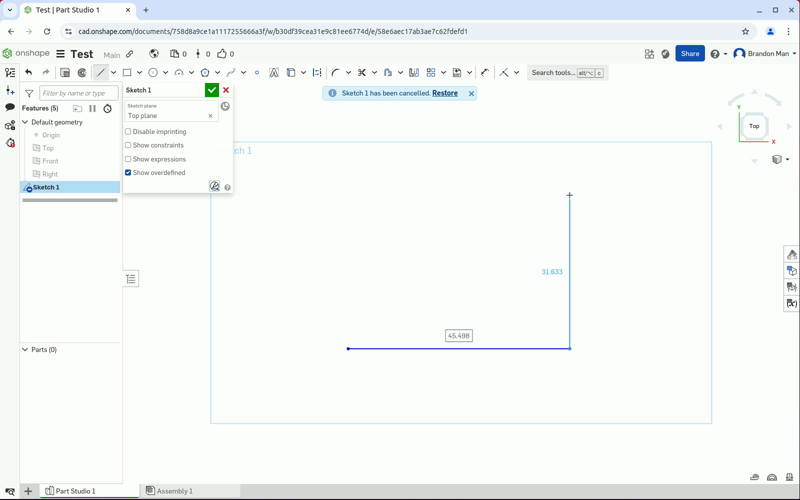
mouse_move(348, 194)
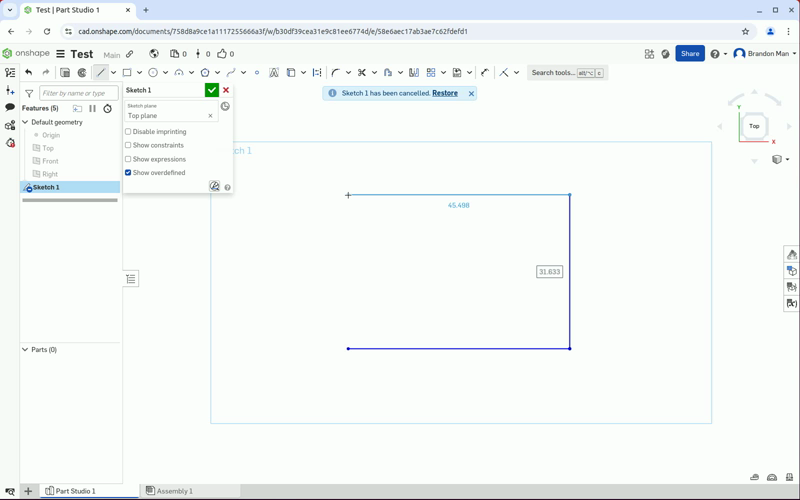
click(348, 194)
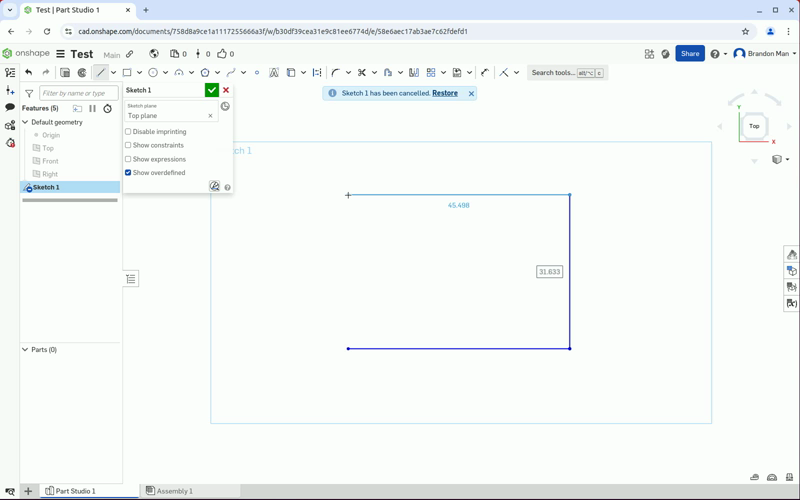
key_up(shift)
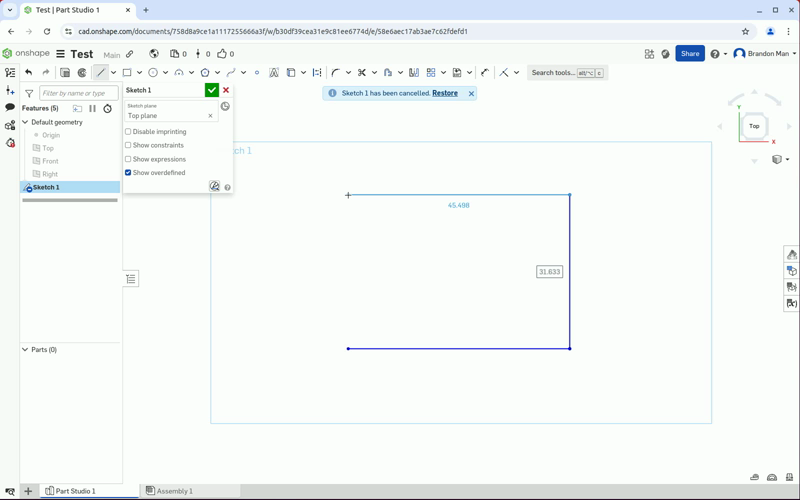
key_down(shift)
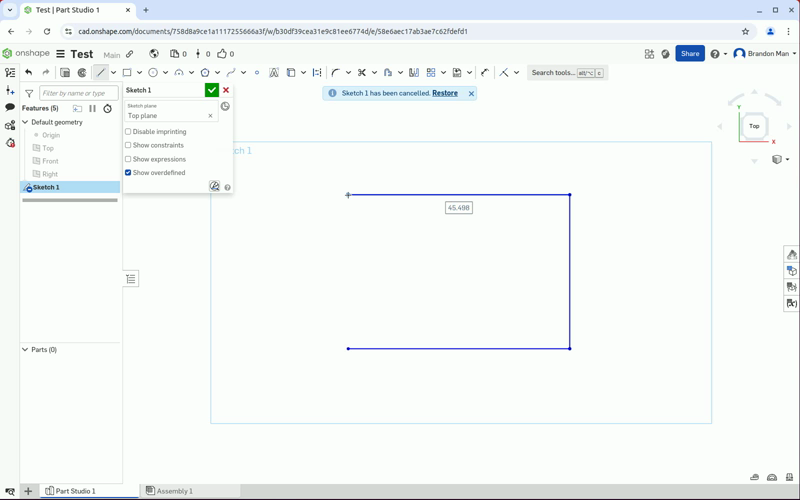
mouse_move(348, 348)
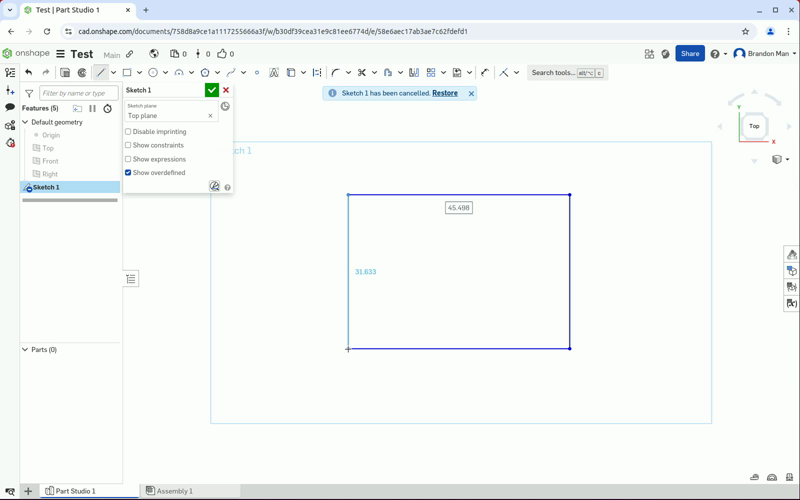
key_up(shift)
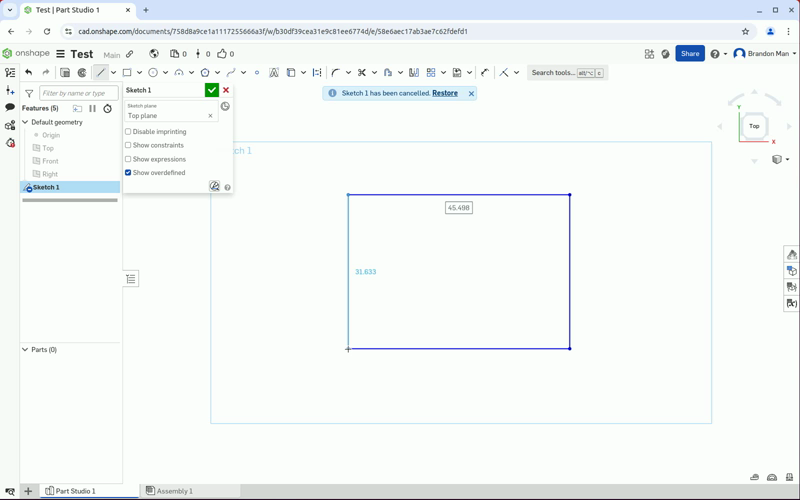
click(348, 348)
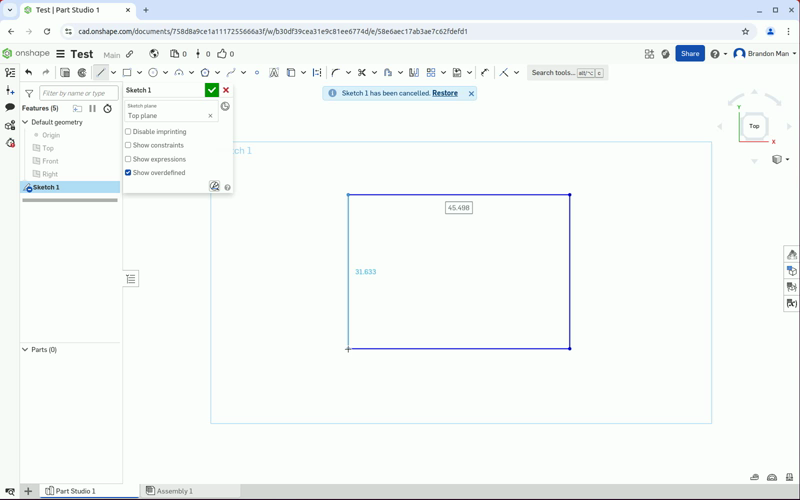
key(esc)
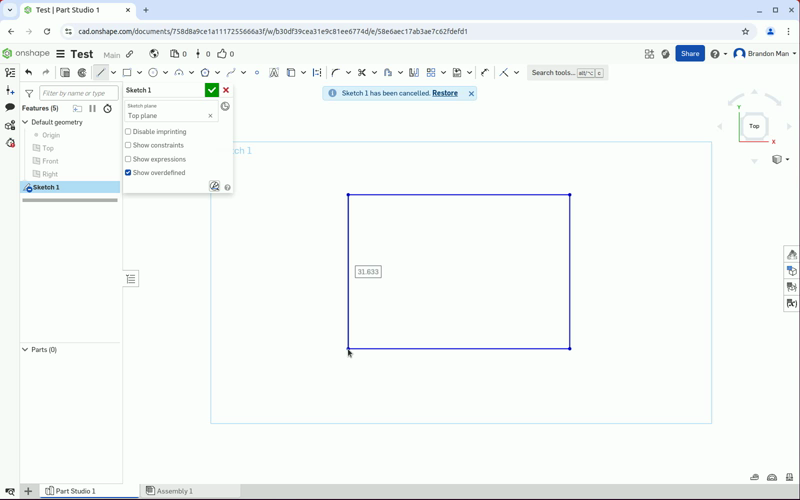
mouse_move(418, 322)
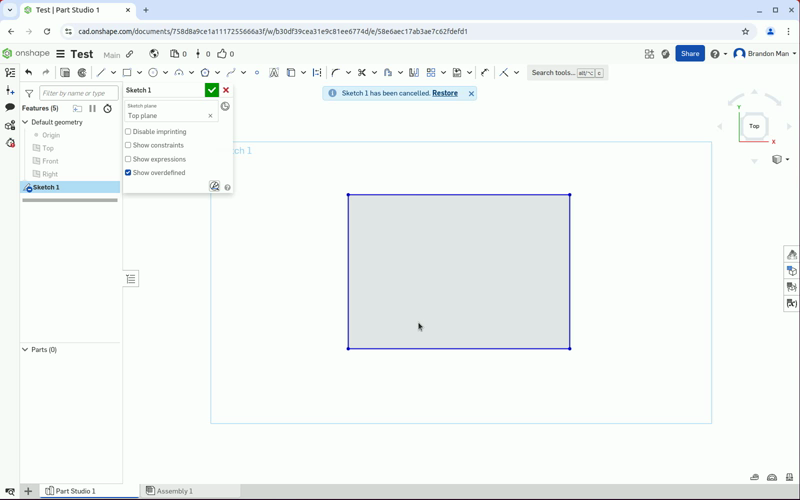
click(418, 322)
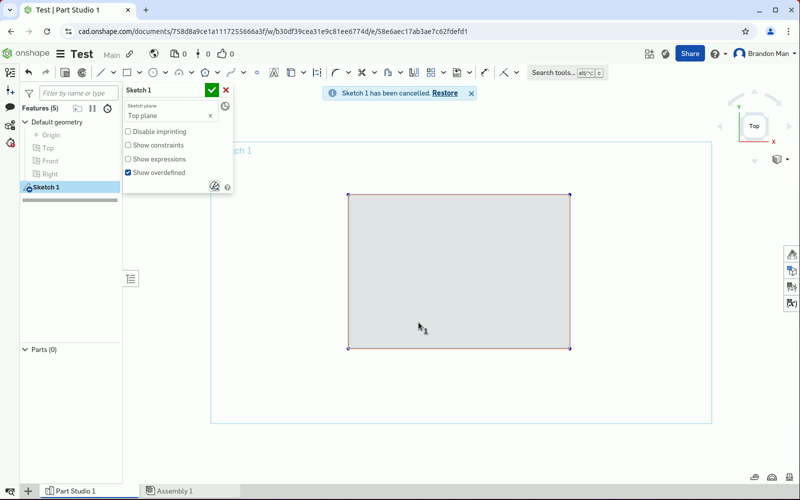
mouse_move(73, 352)
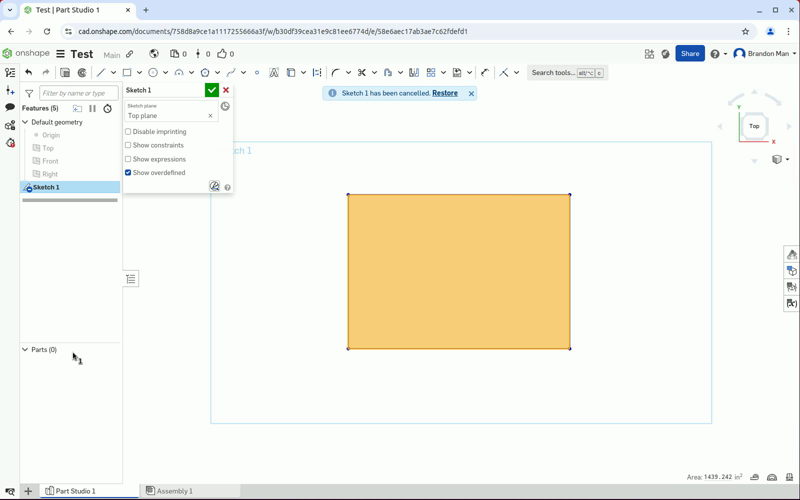
key(shift+y)
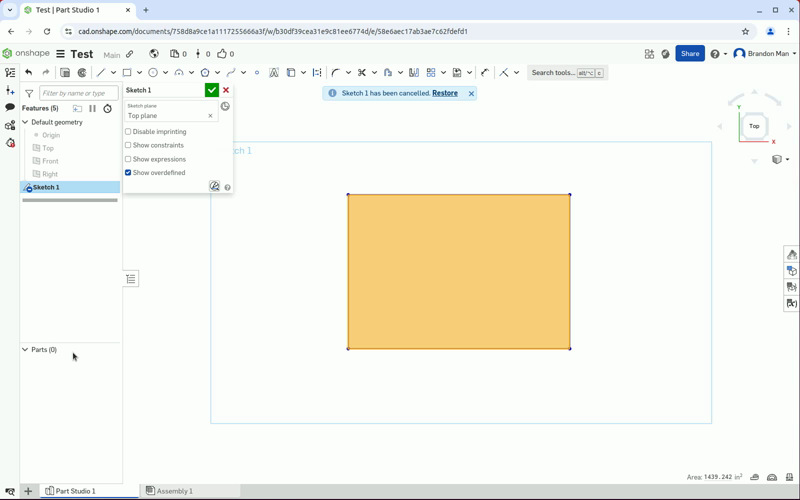
key(shift+e)
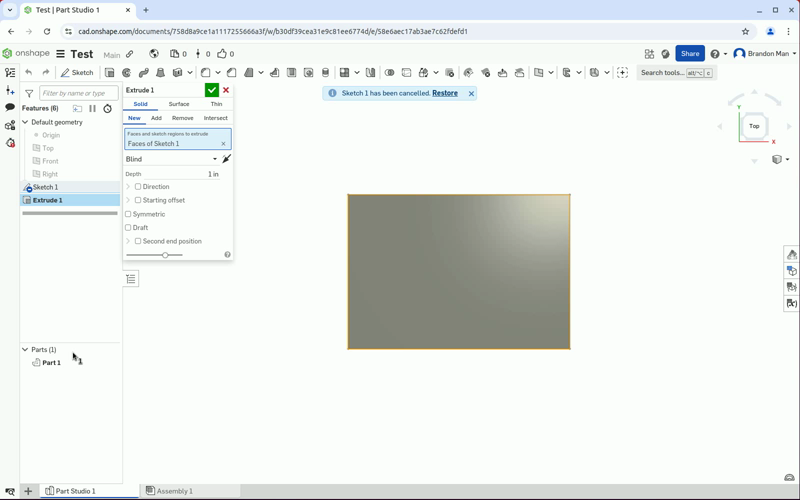
mouse_move(143, 106)
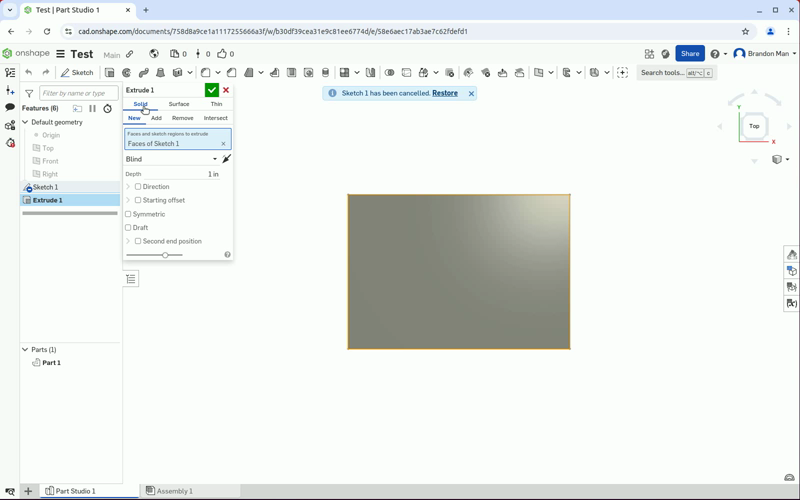
click(143, 106)
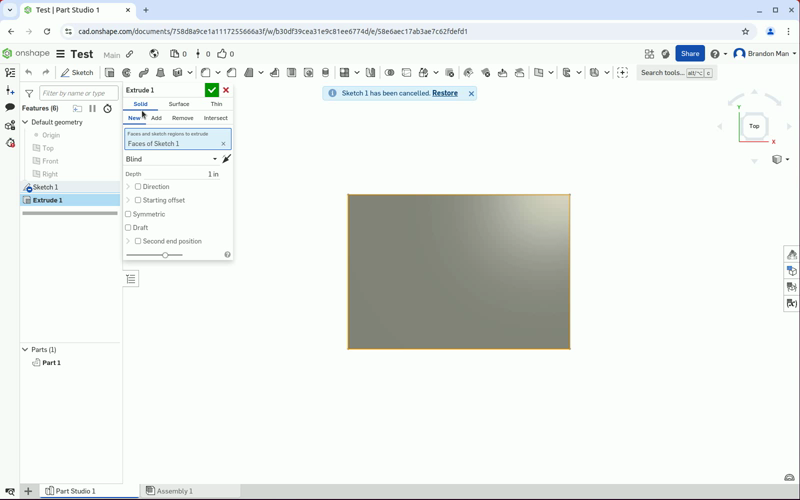
mouse_move(137, 120)
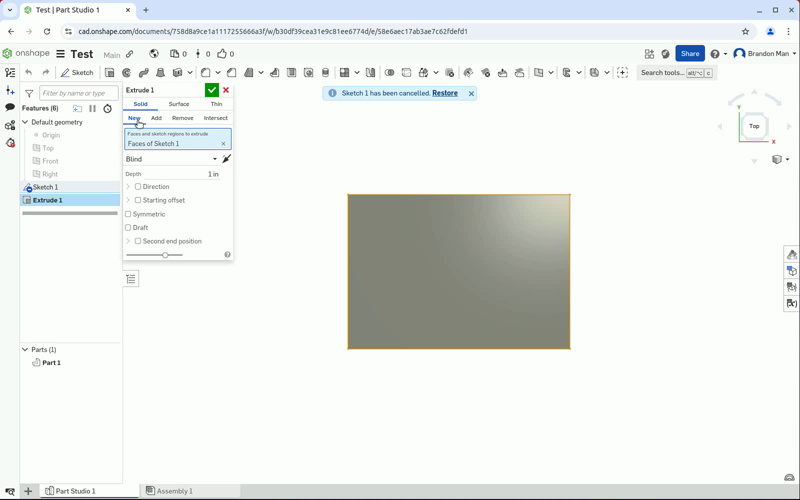
click(137, 120)
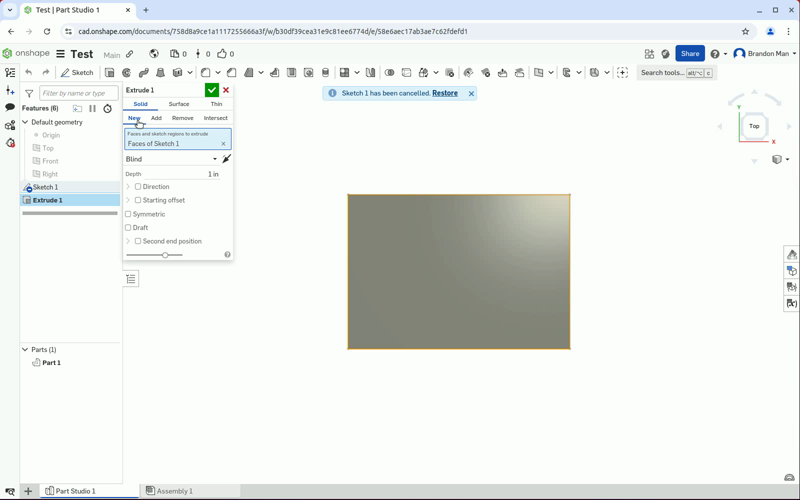
key(tab, 4)
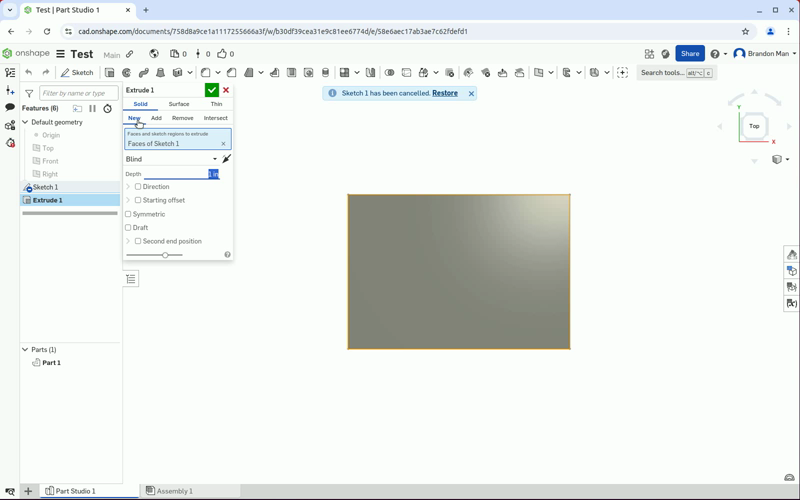
text(19.016)
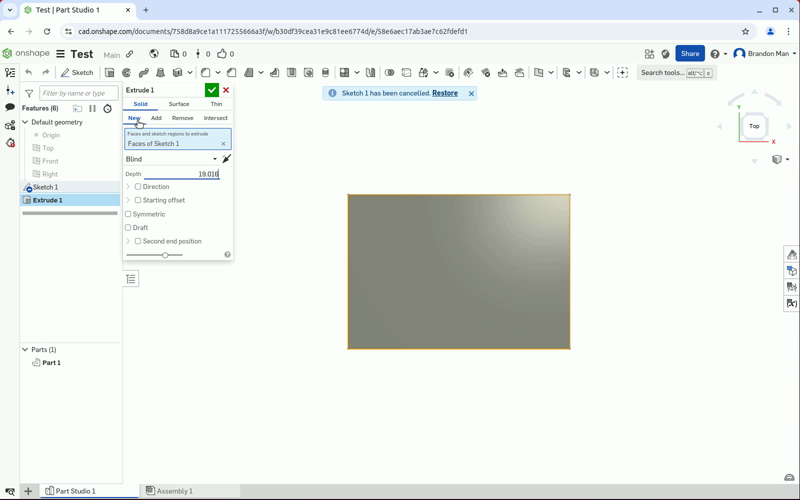
key(enter)
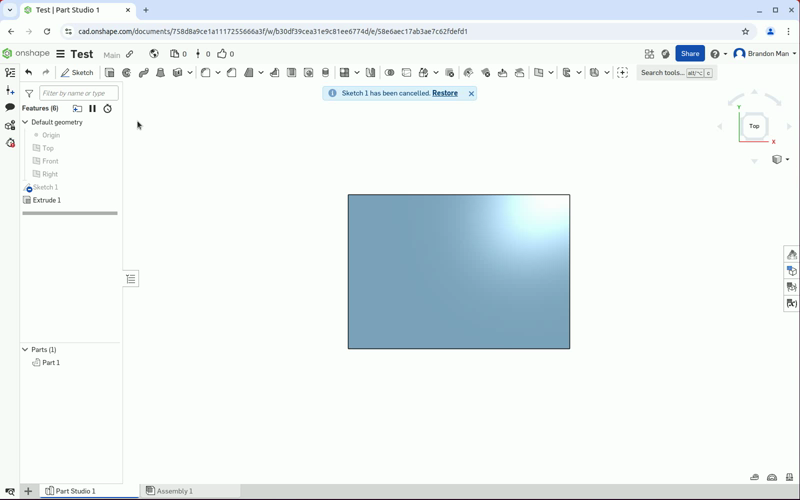
key(shift+h)
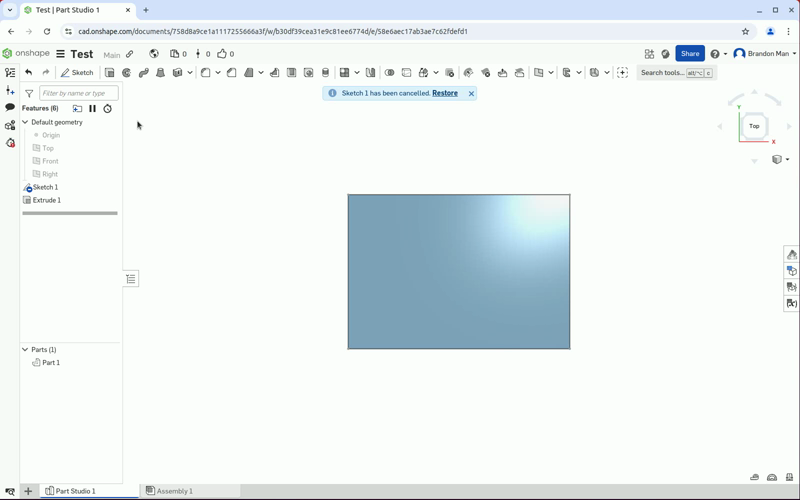
key(shift+h)
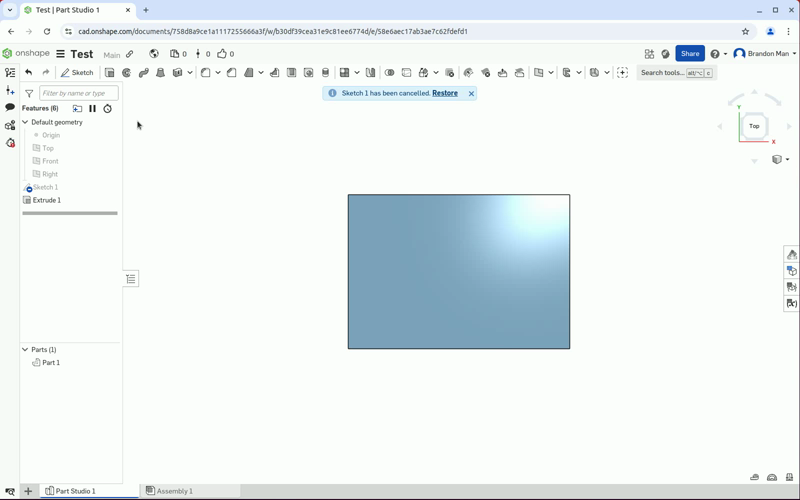
mouse_move(73, 189)
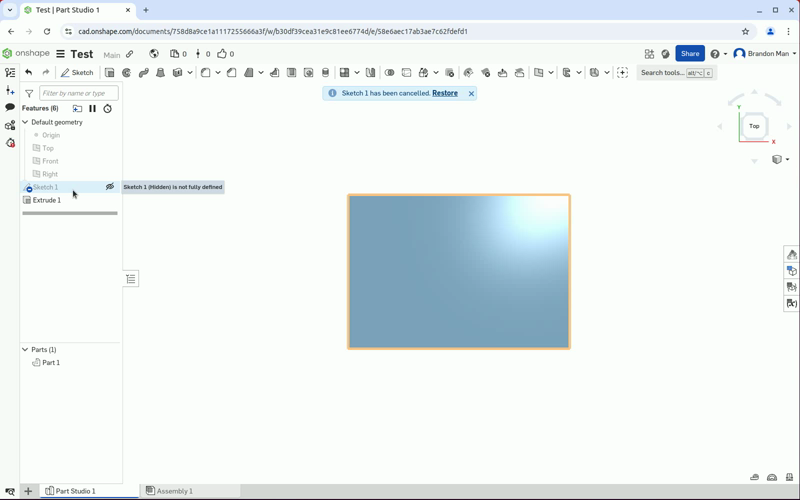
click(73, 189)
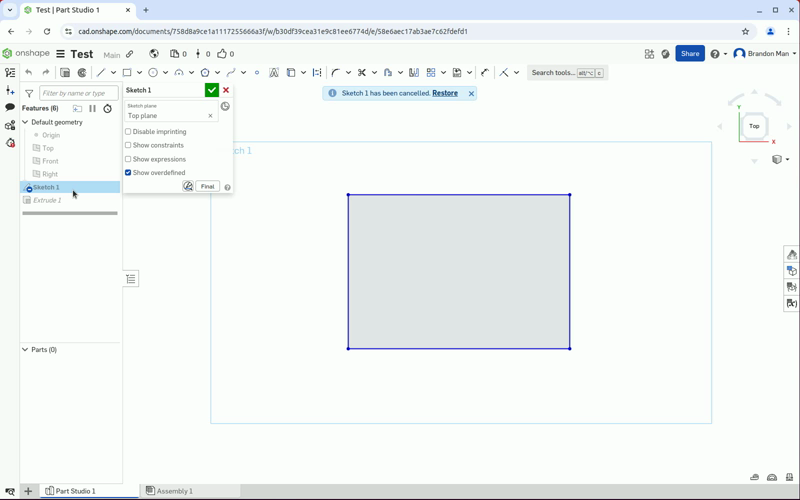
mouse_move(229, 92)
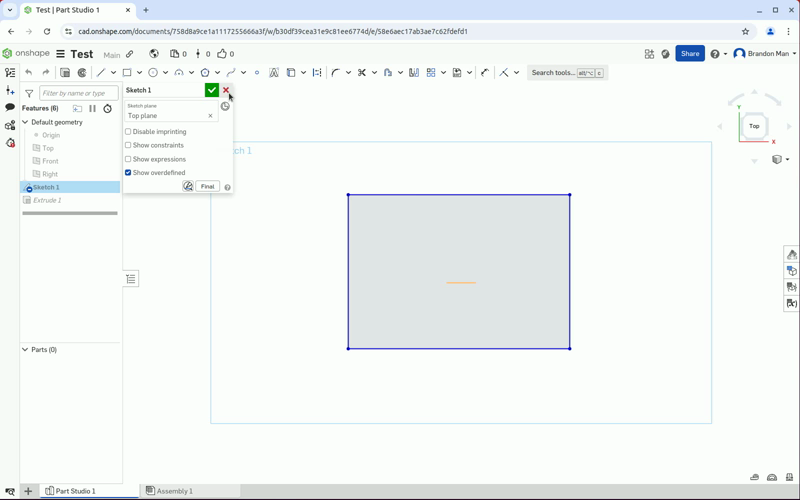
click(229, 92)
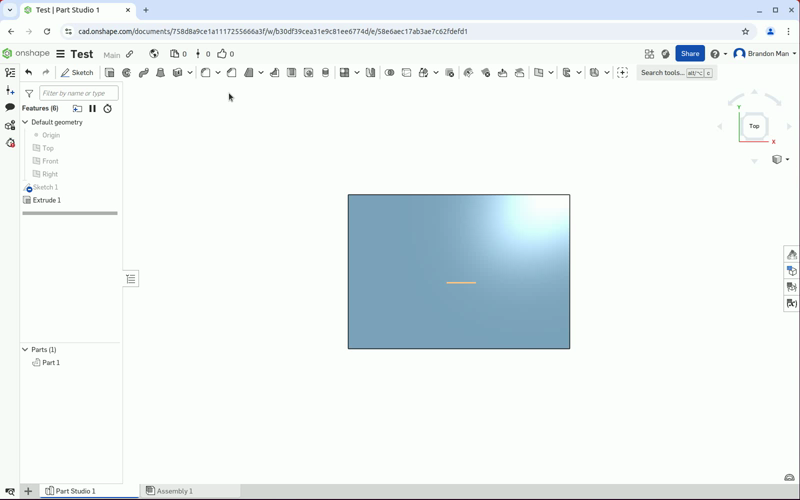
mouse_move(541, 75)
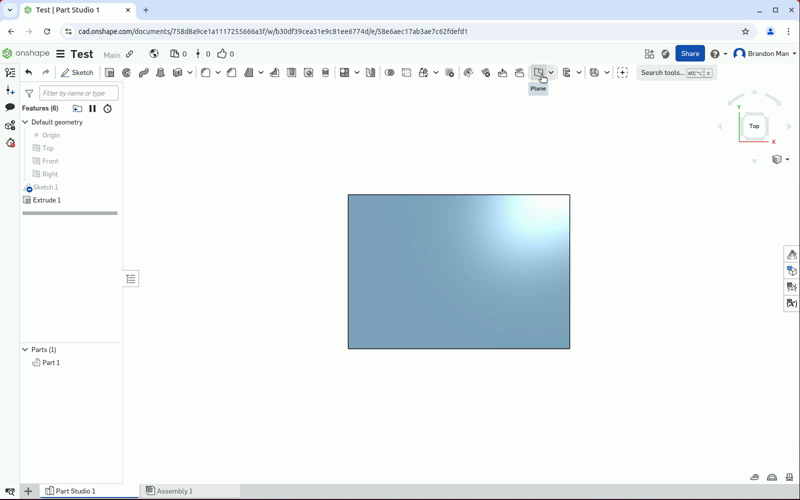
click(541, 75)
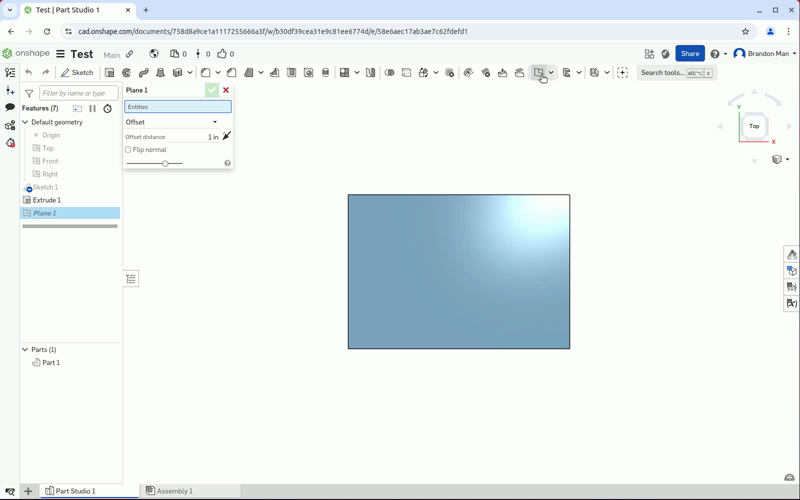
mouse_move(73, 150)
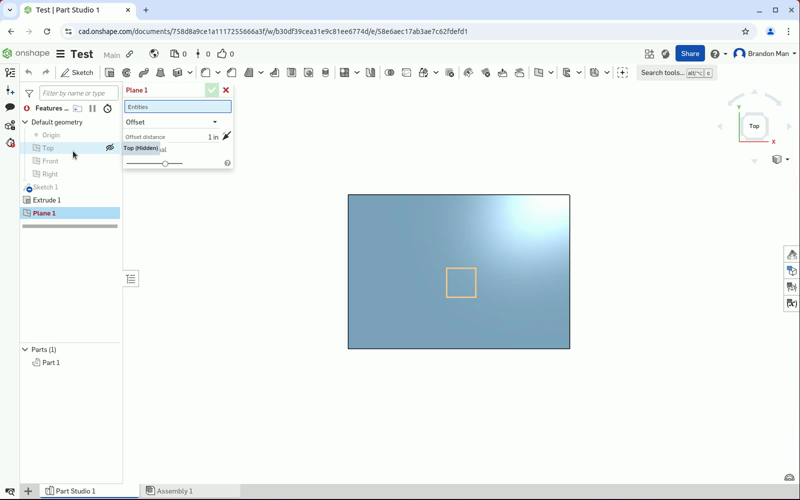
click(73, 150)
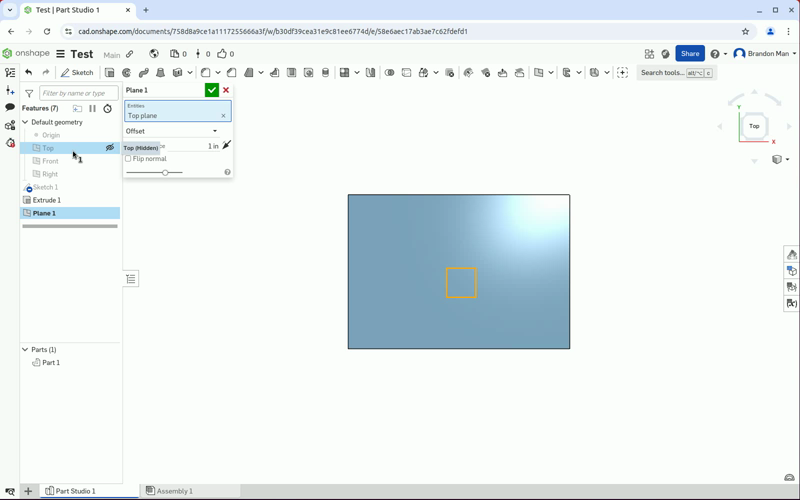
key(tab, 2)
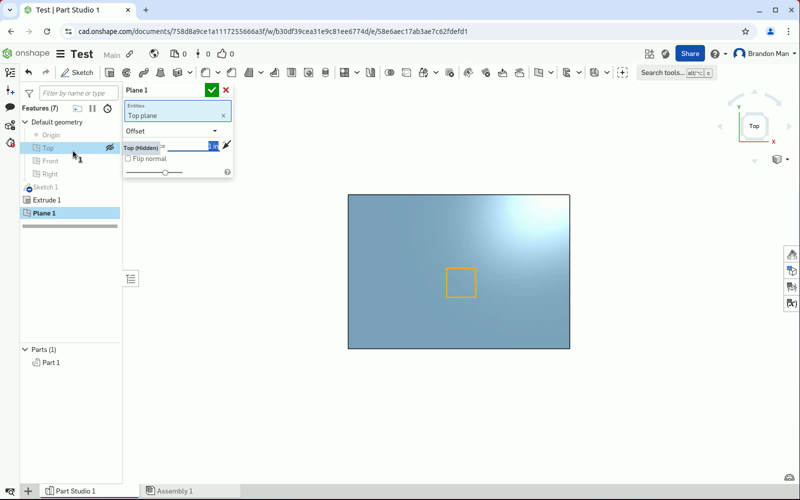
text(19.01)
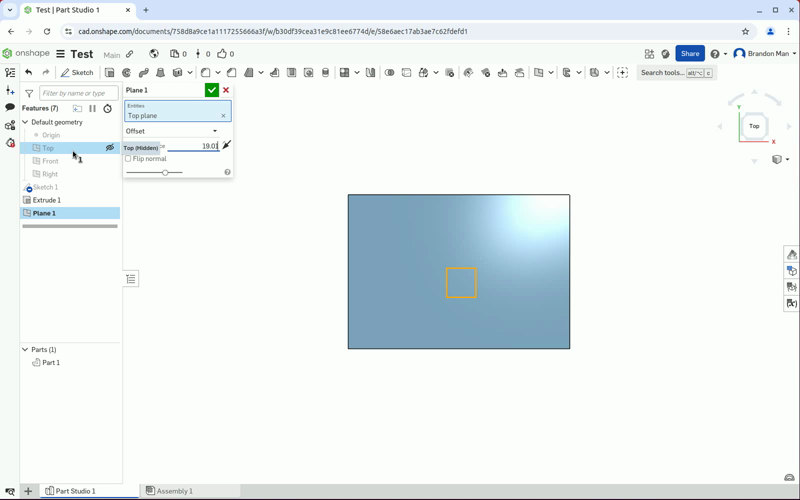
key(enter, 2)
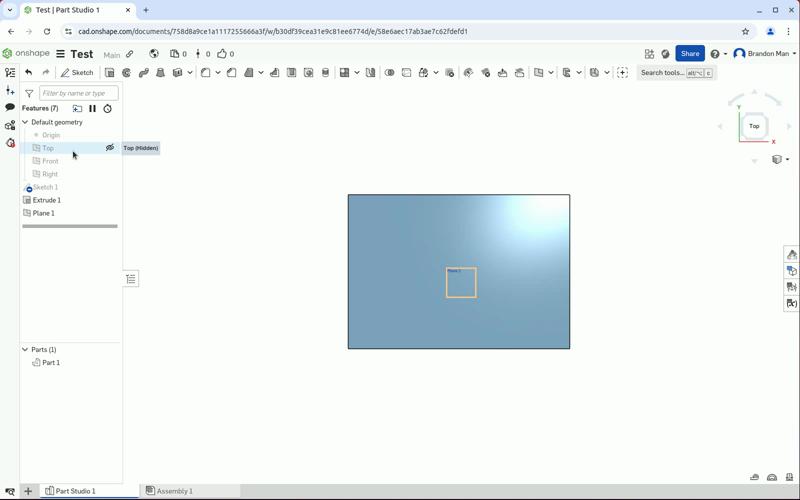
key(shift+s)
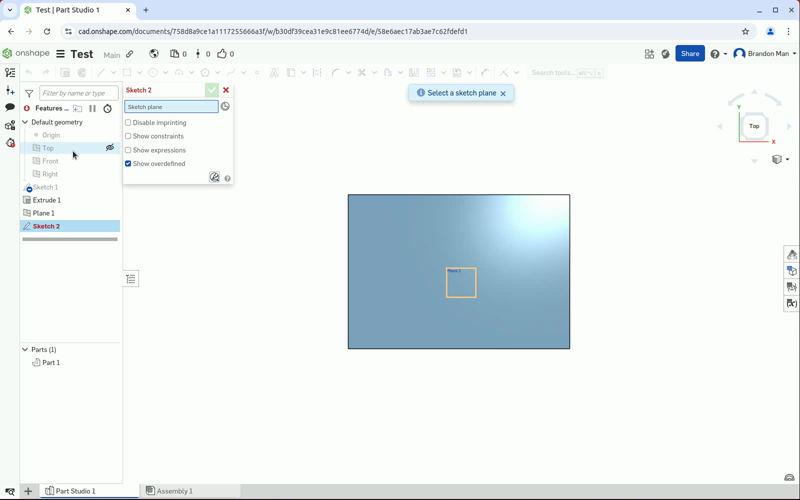
mouse_move(73, 215)
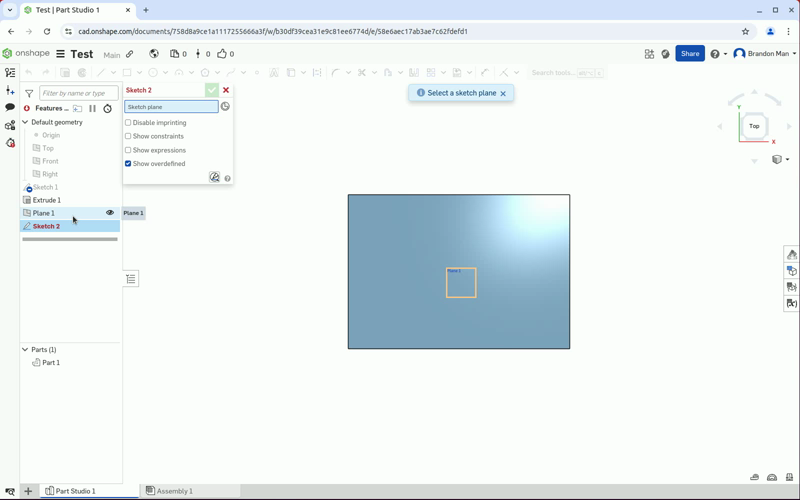
click(73, 215)
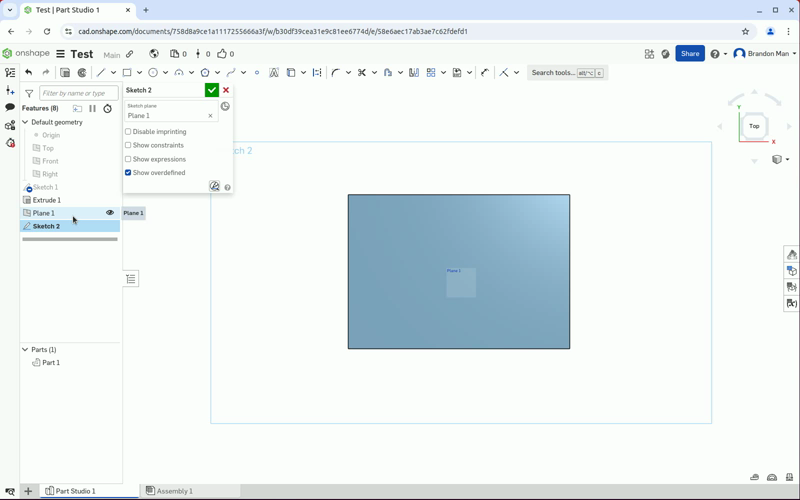
mouse_move(73, 352)
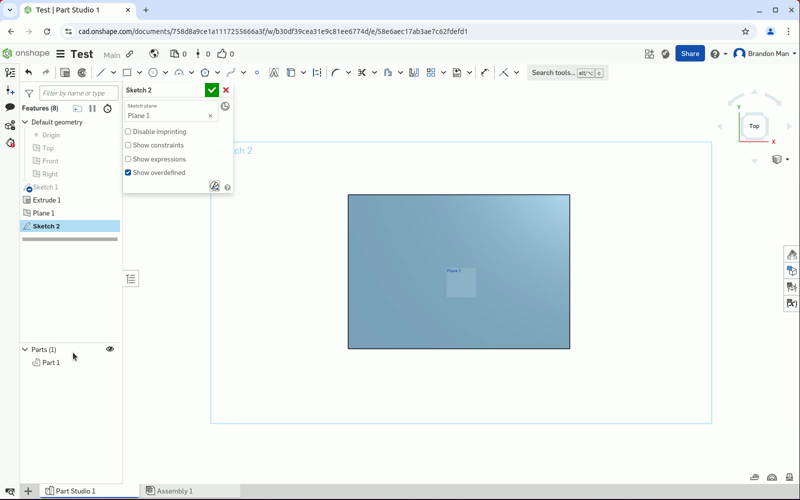
key(y)
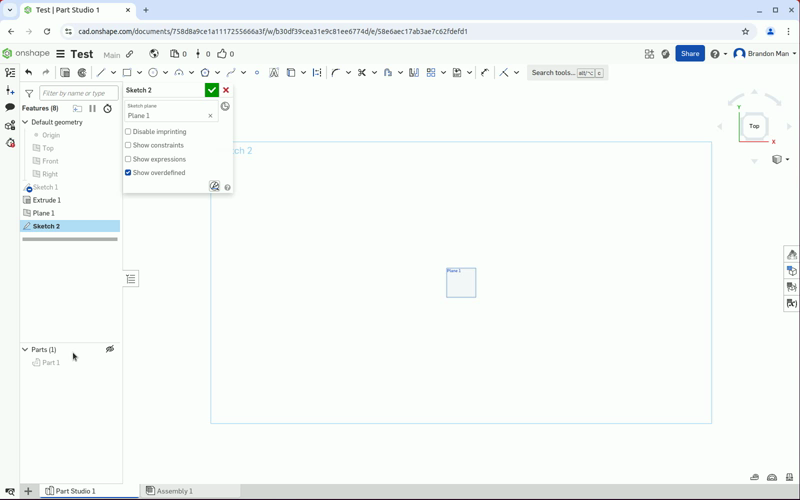
key(l)
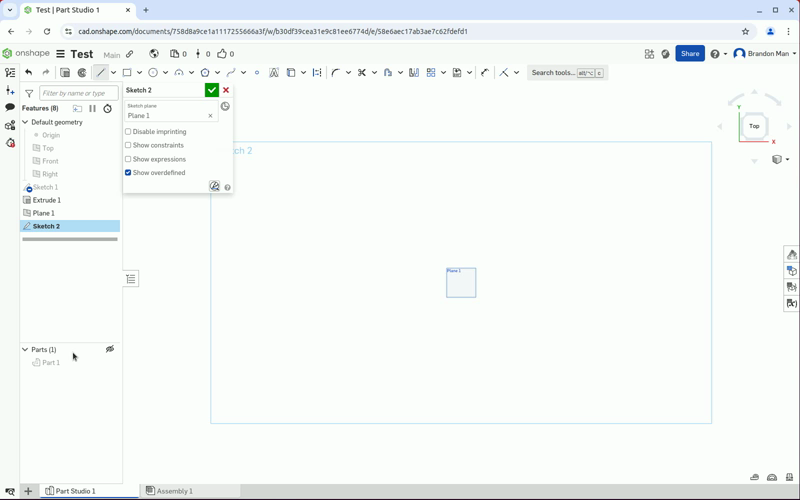
key_down(shift)
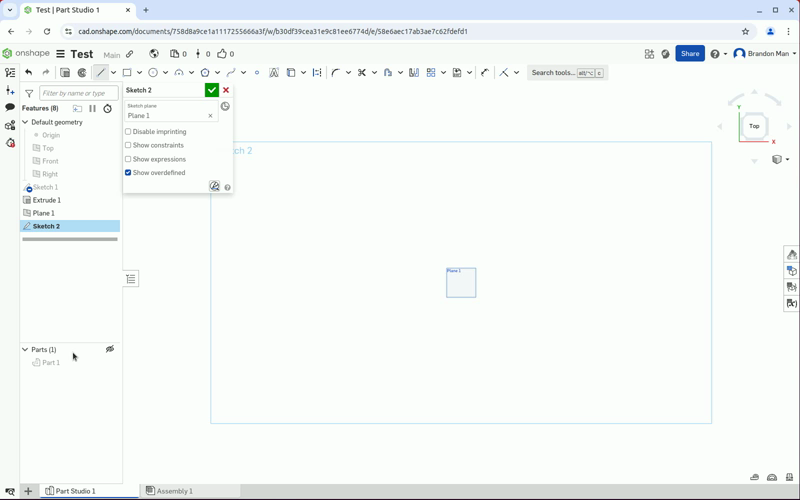
mouse_move(397, 233)
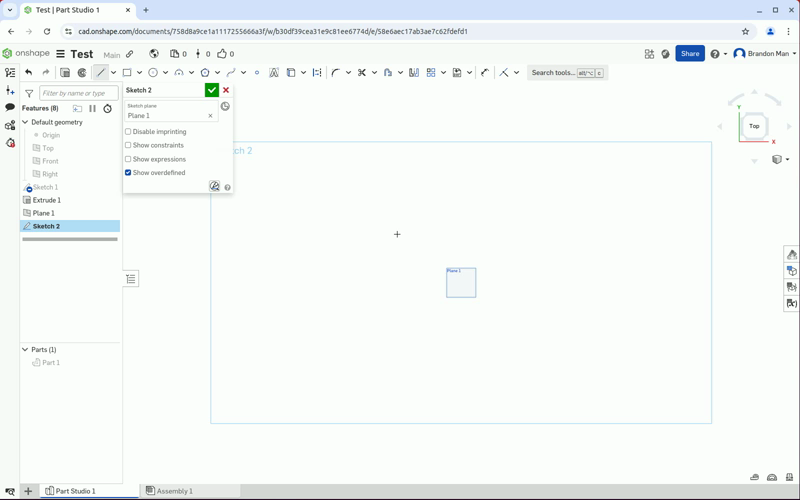
click(397, 233)
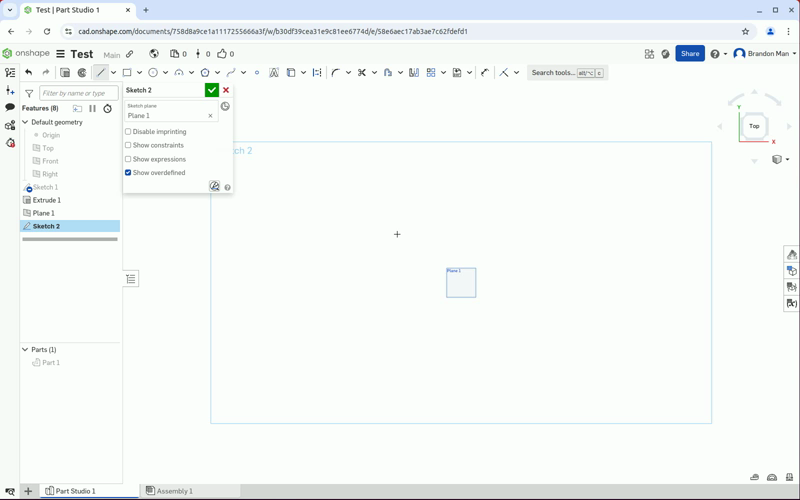
key_up(shift)
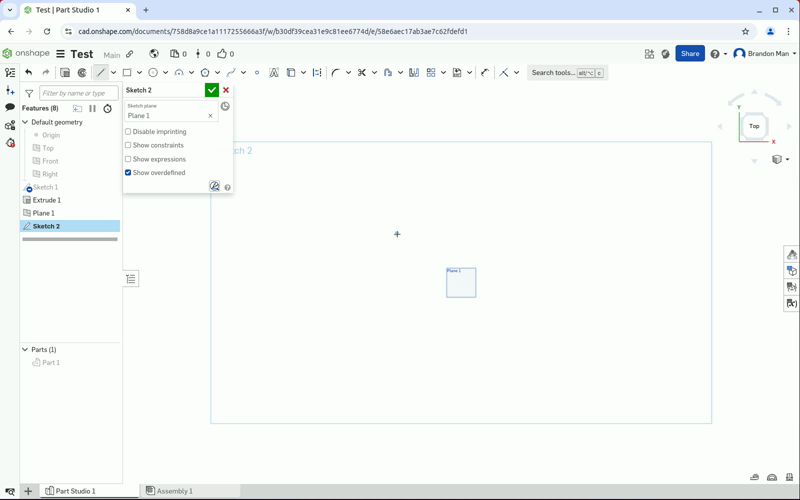
key_down(shift)
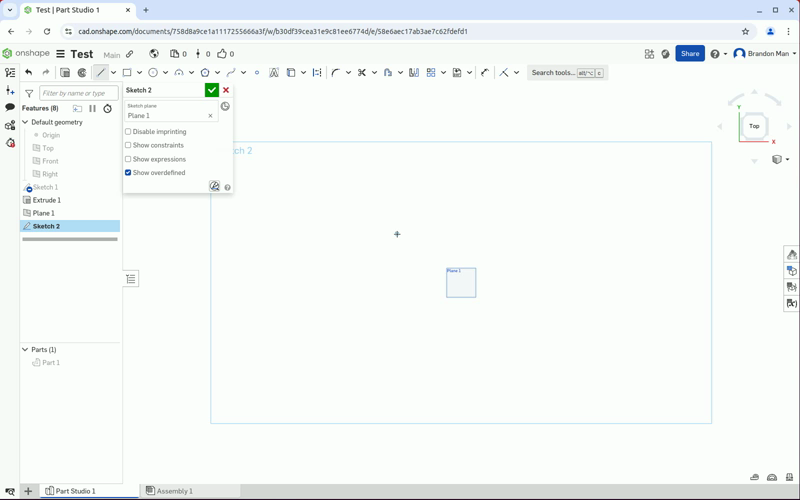
mouse_move(427, 233)
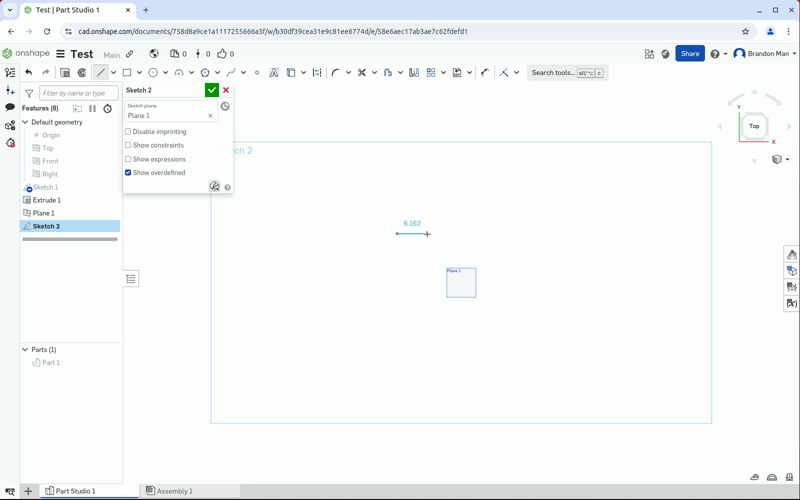
mouse_move(424, 270)
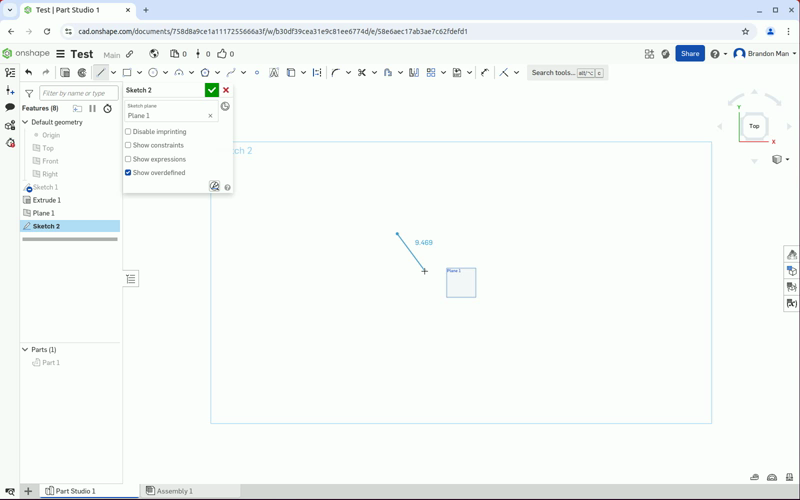
click(424, 270)
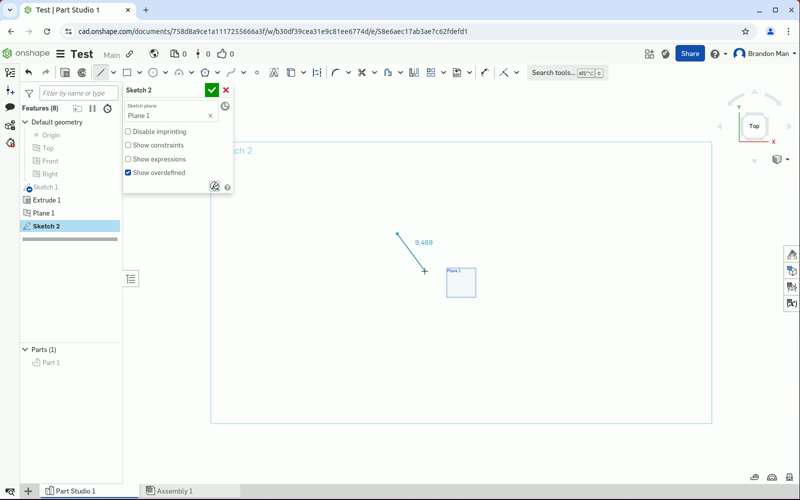
key_up(shift)
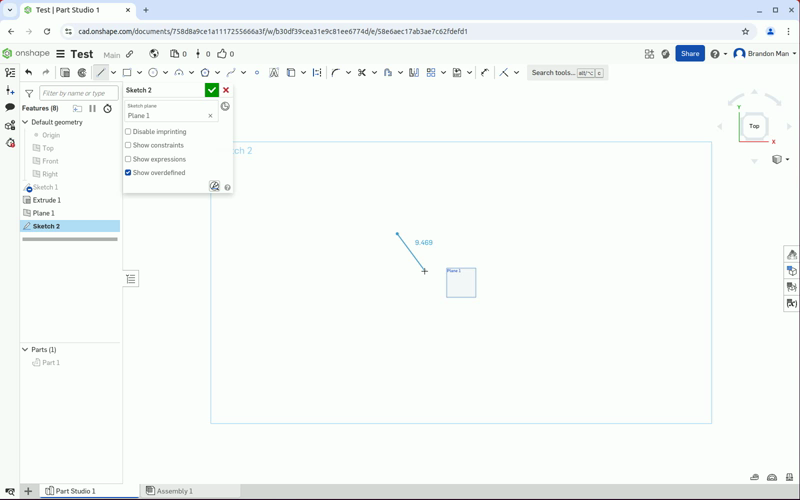
key_down(shift)
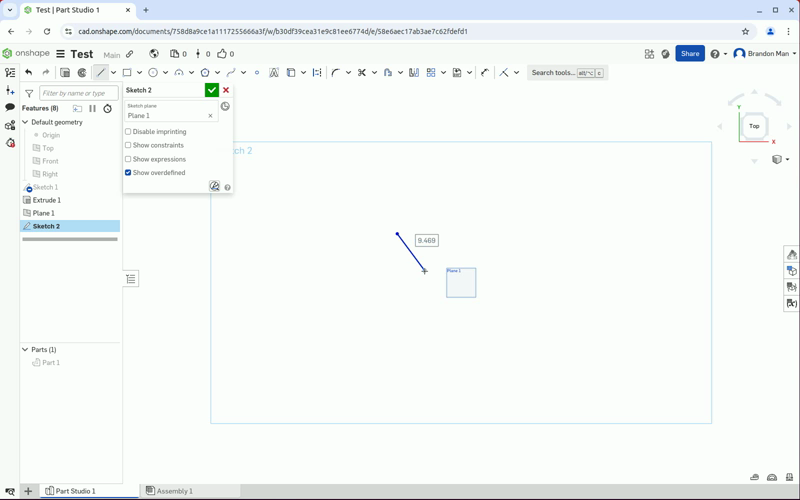
mouse_move(454, 270)
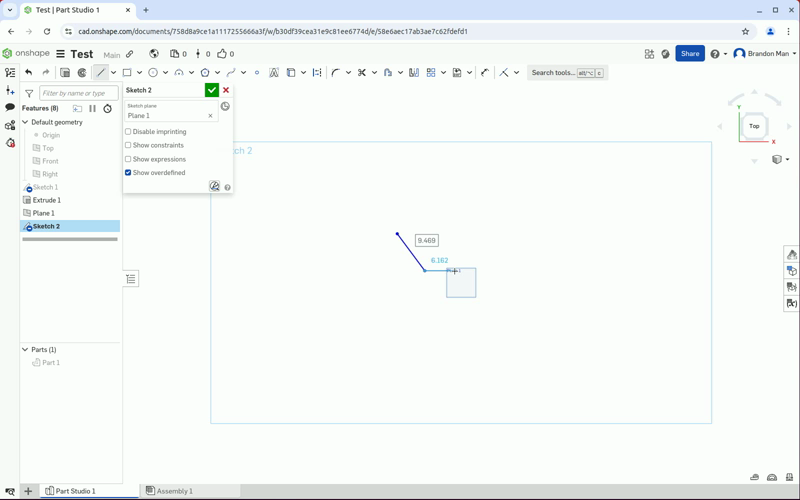
mouse_move(398, 311)
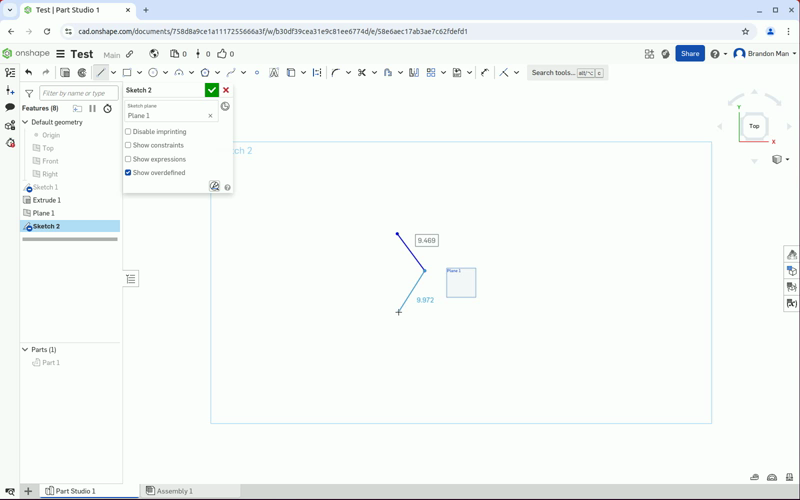
click(398, 311)
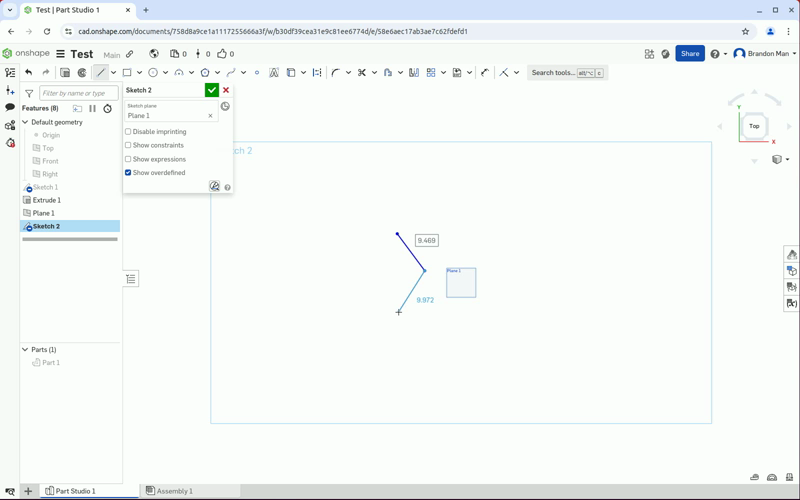
key_up(shift)
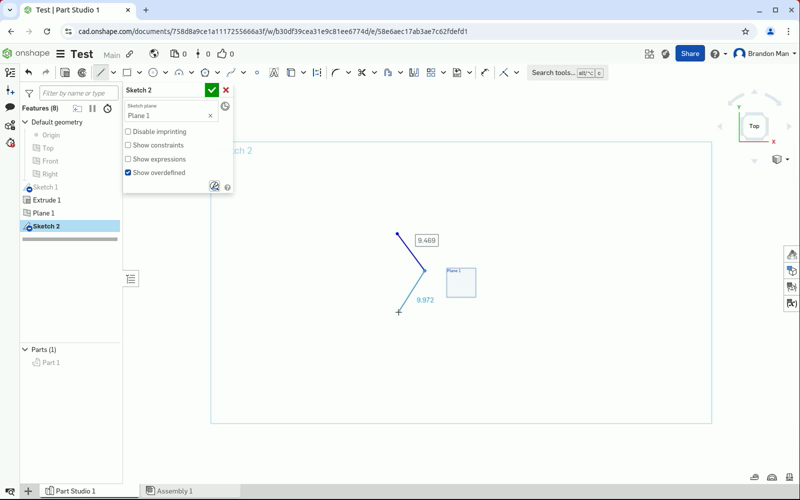
key_down(shift)
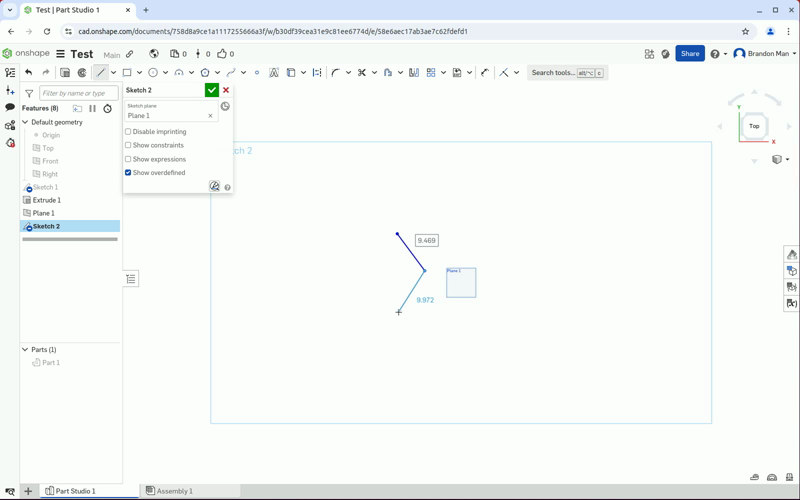
mouse_move(476, 318)
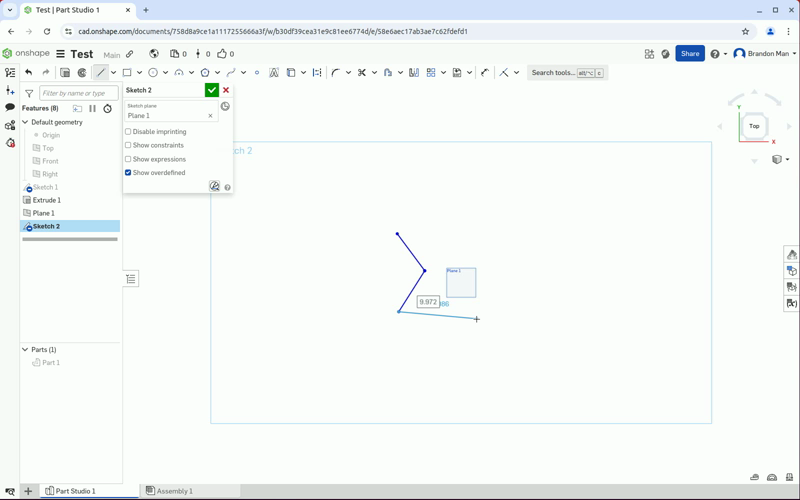
click(476, 318)
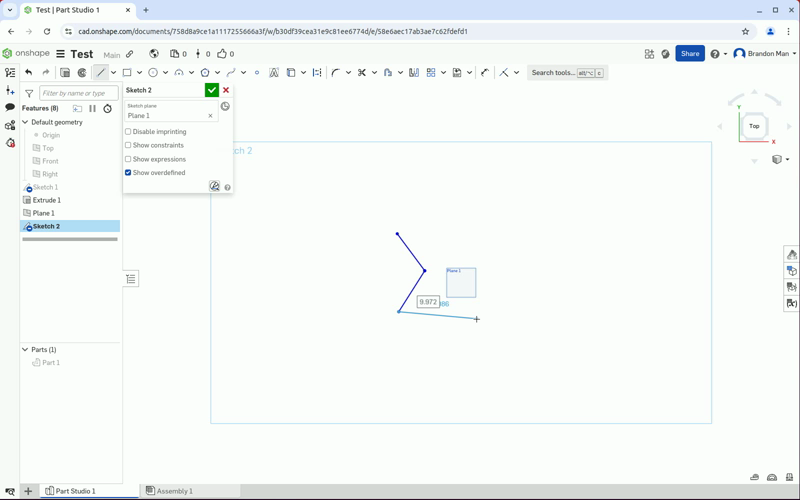
key_up(shift)
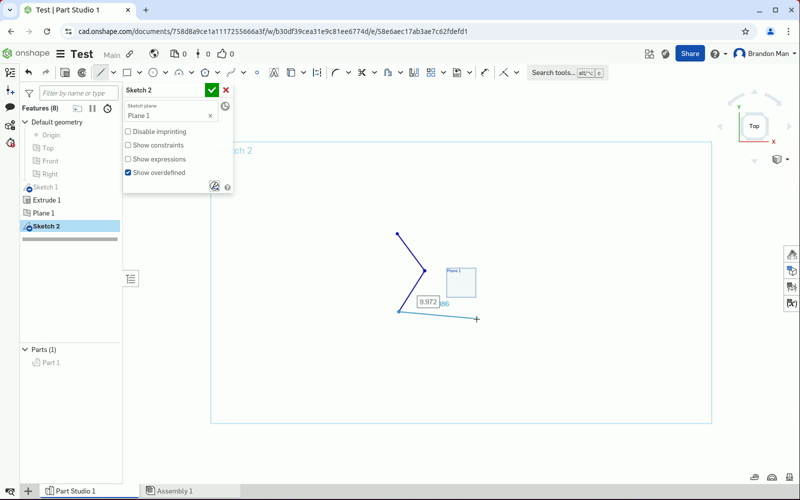
key_down(shift)
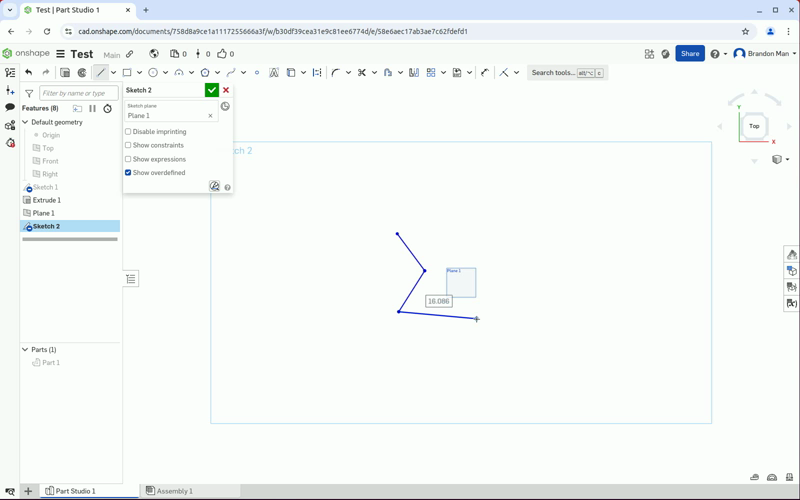
mouse_move(506, 318)
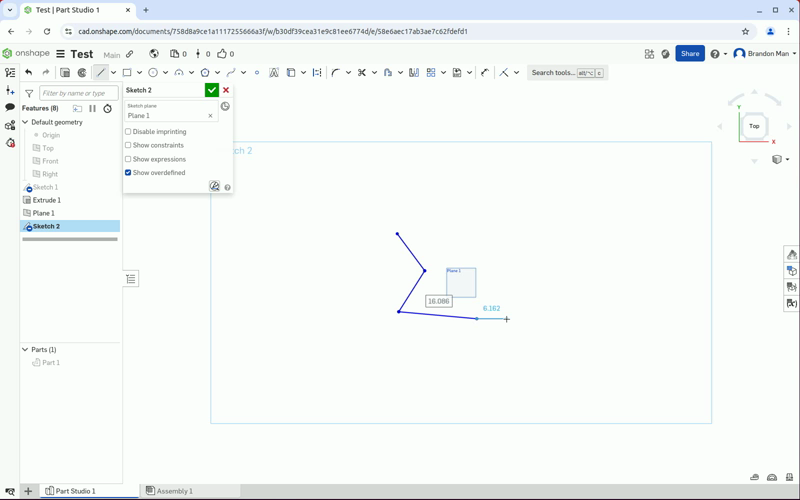
mouse_move(492, 283)
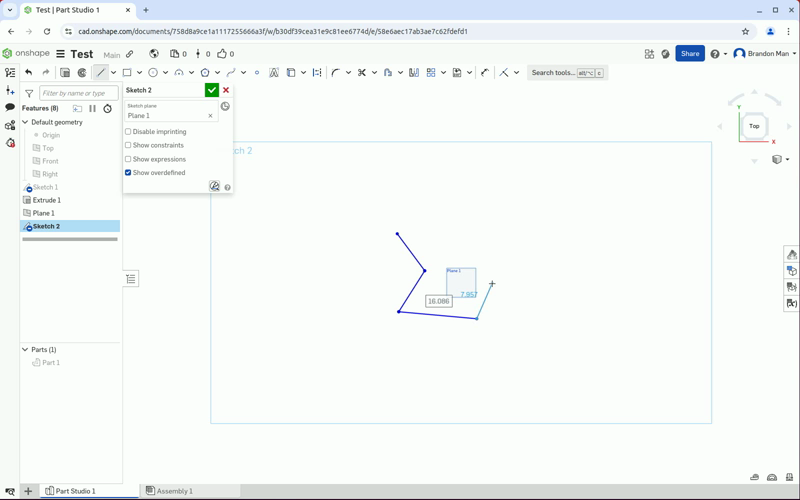
click(492, 283)
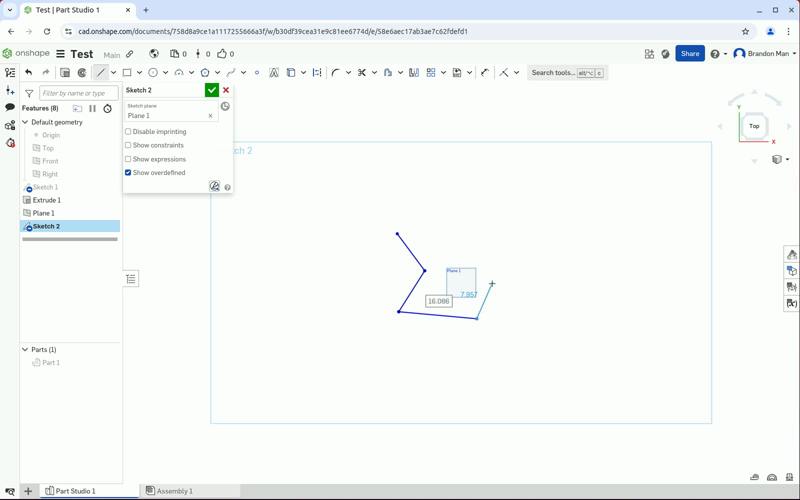
key_up(shift)
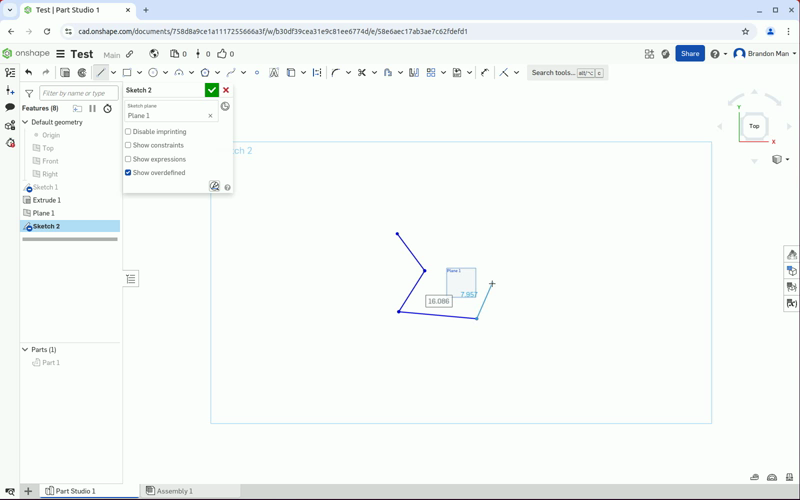
key_down(shift)
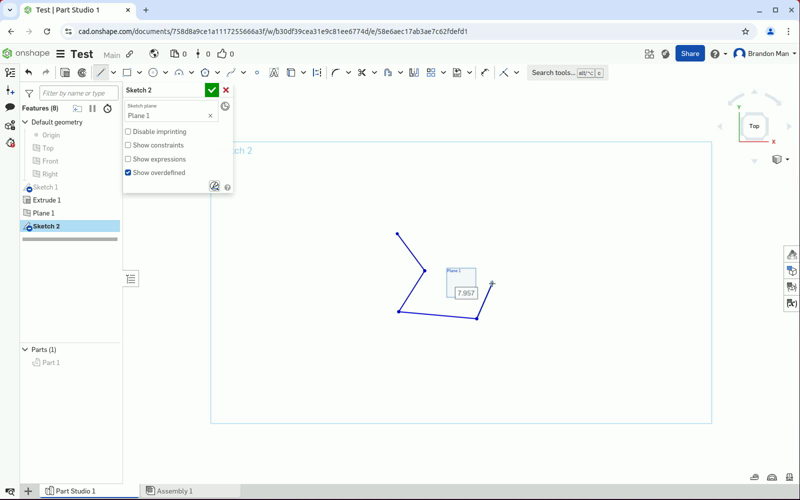
mouse_move(522, 283)
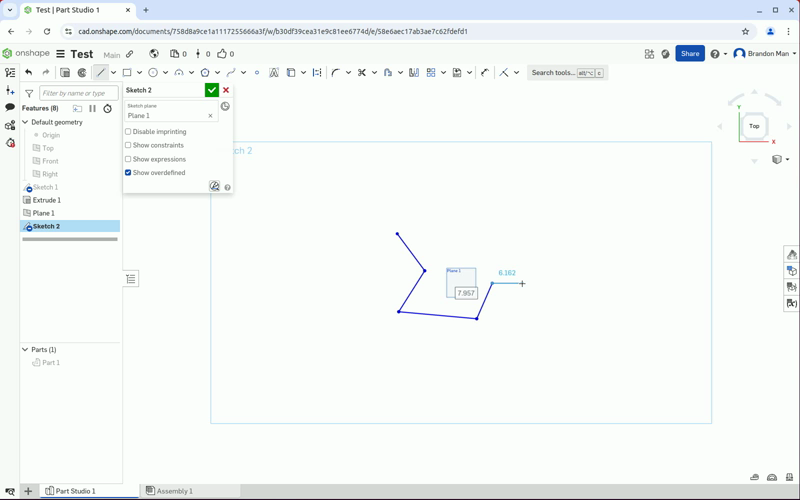
mouse_move(526, 320)
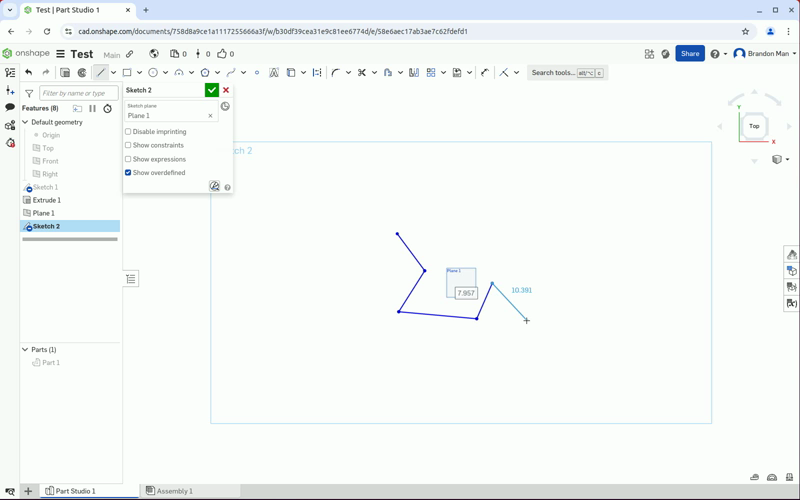
click(526, 320)
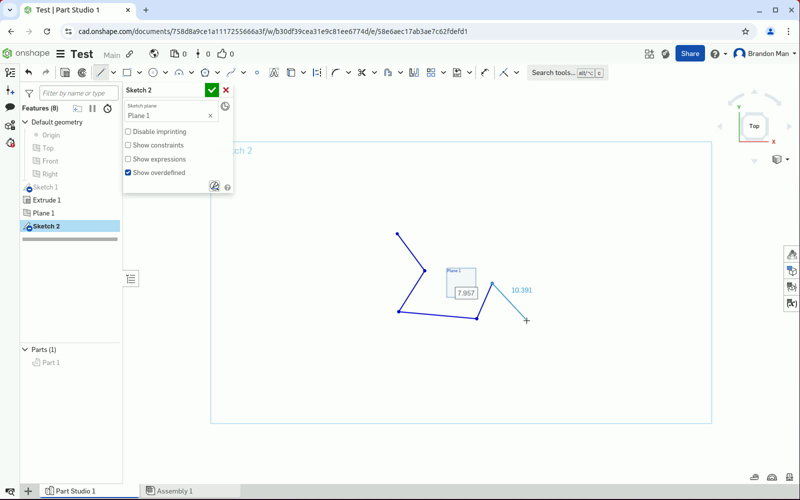
key_up(shift)
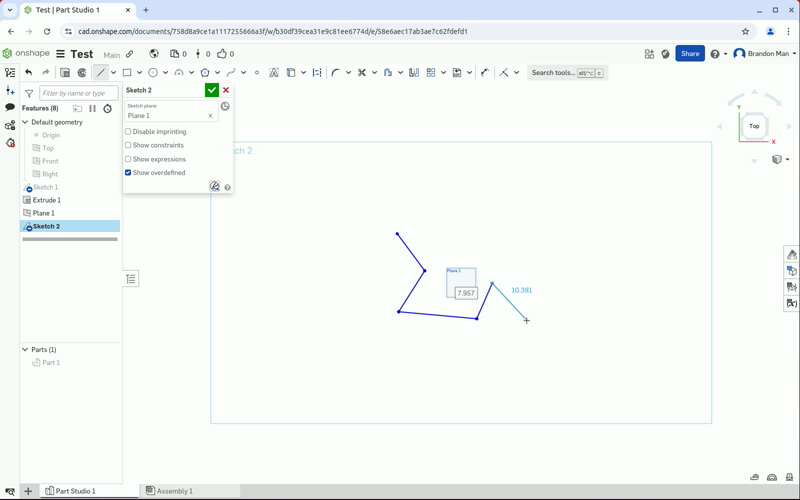
key_down(shift)
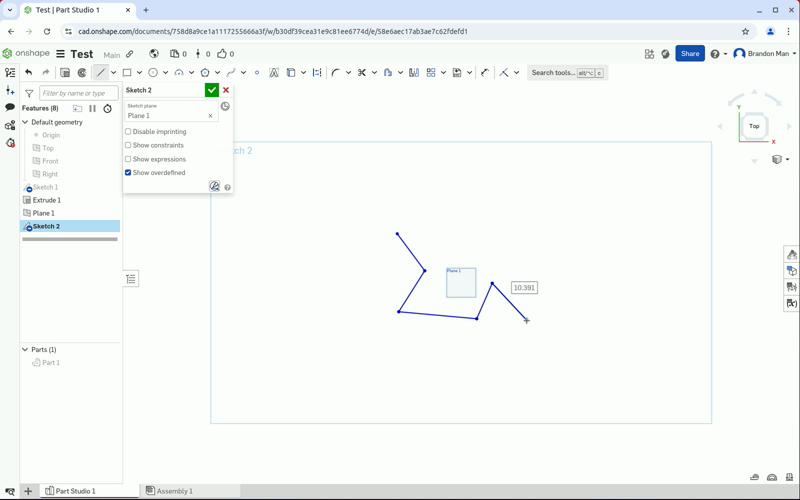
mouse_move(556, 320)
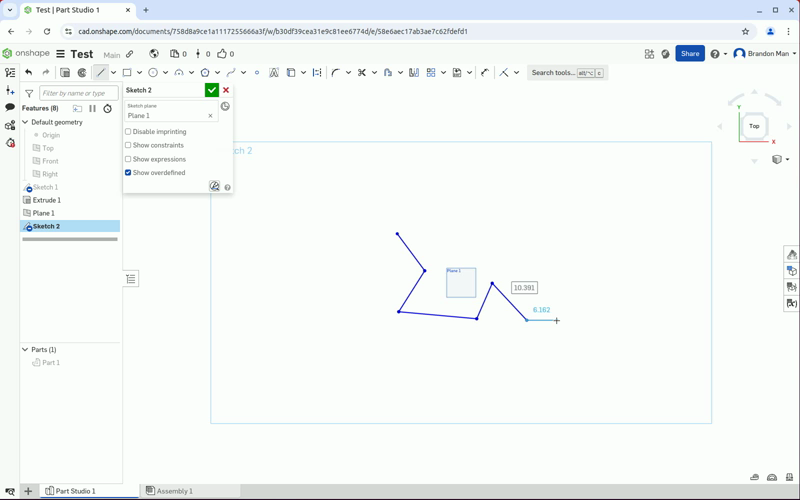
mouse_move(531, 260)
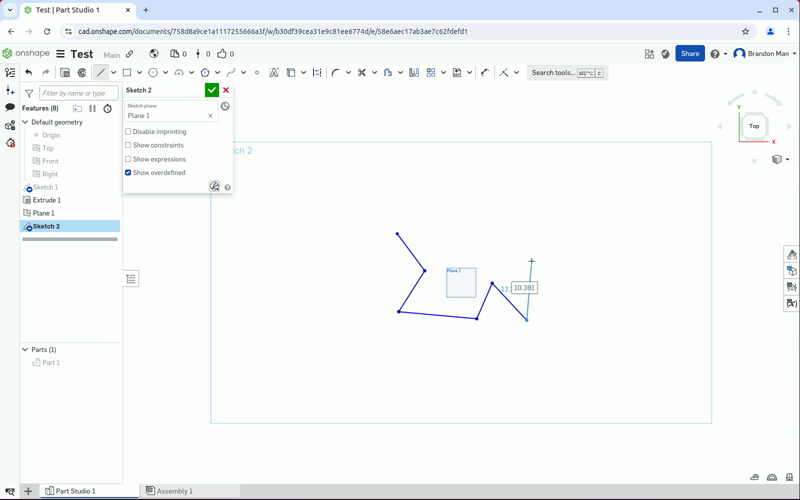
click(531, 260)
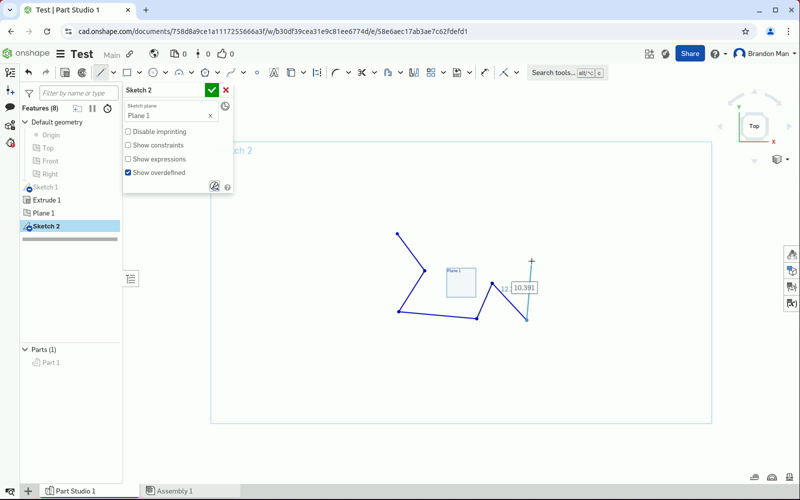
key_up(shift)
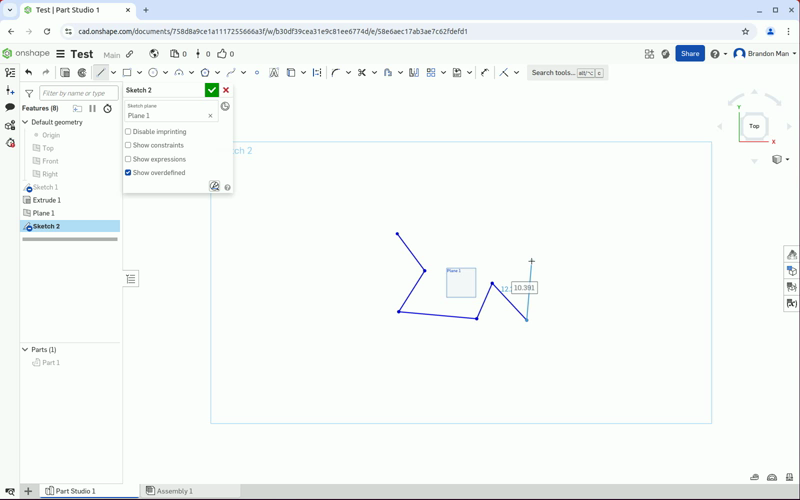
key_down(shift)
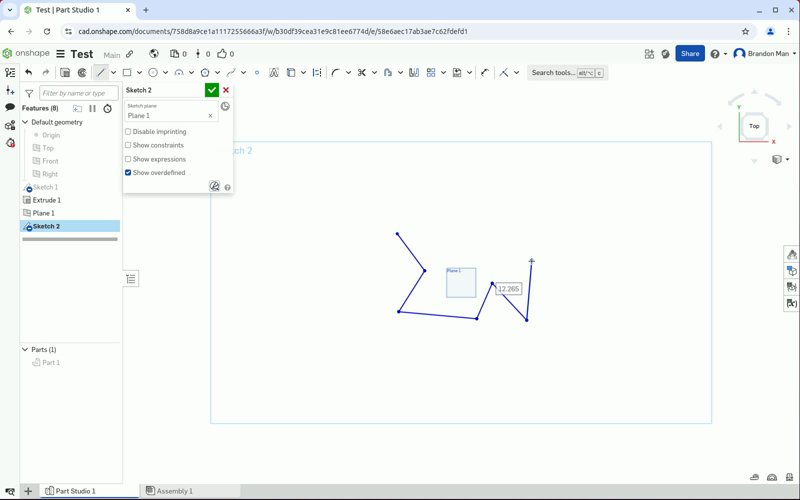
mouse_move(459, 213)
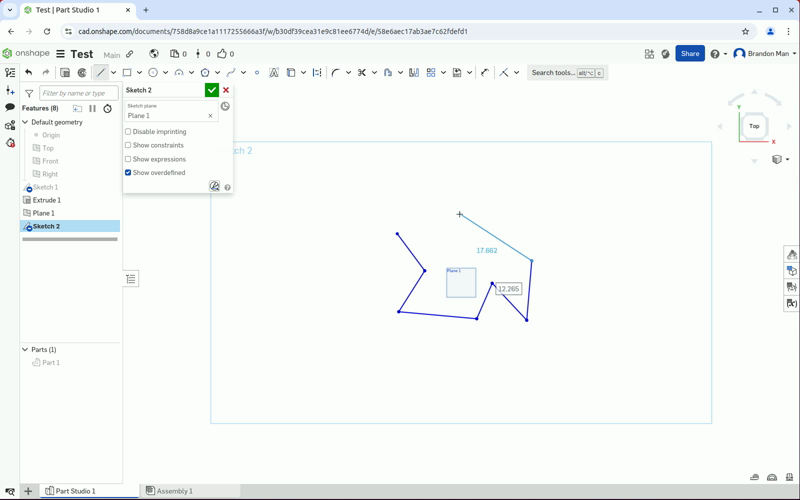
click(459, 213)
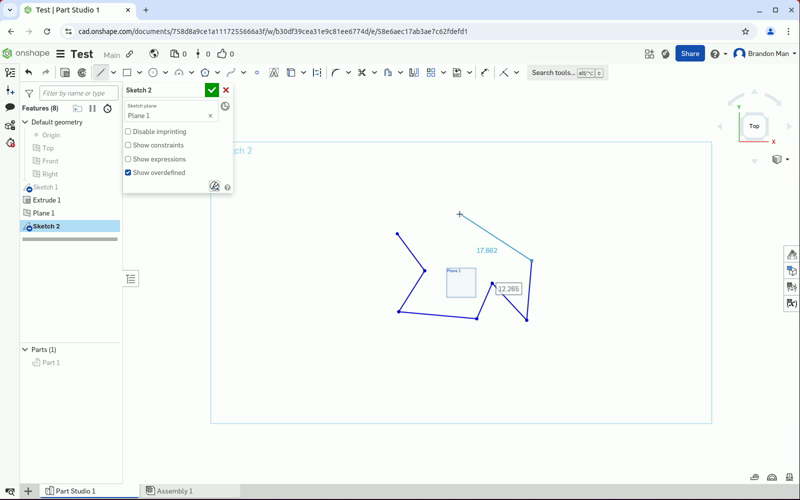
key_up(shift)
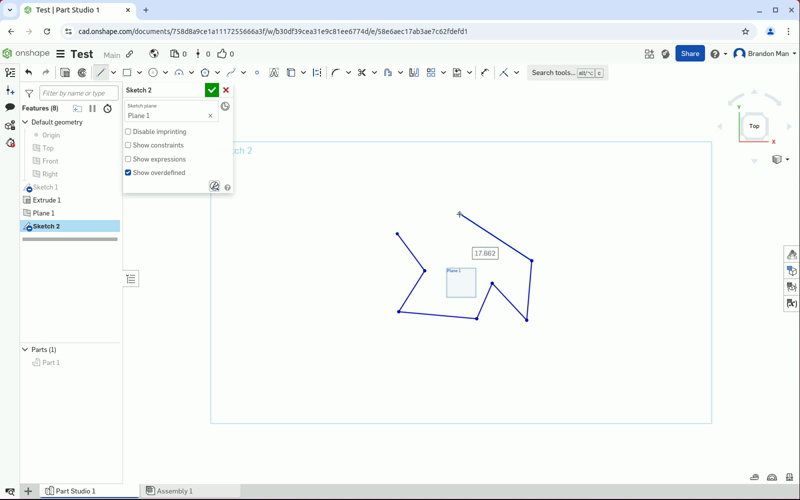
key_down(shift)
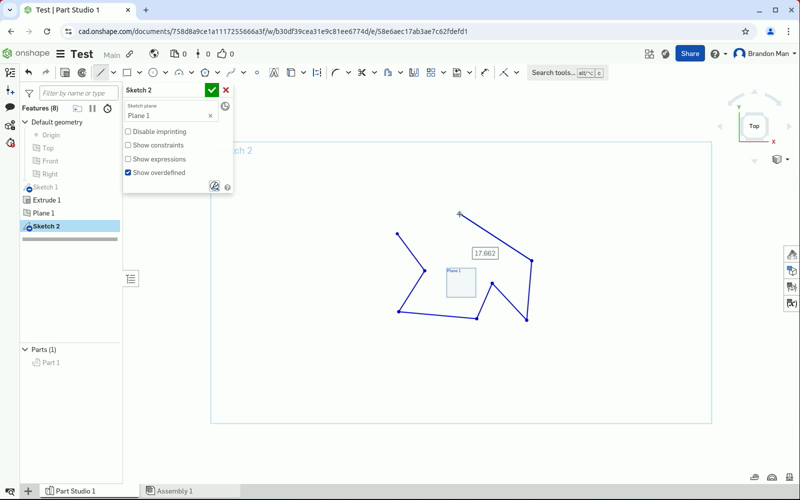
mouse_move(397, 233)
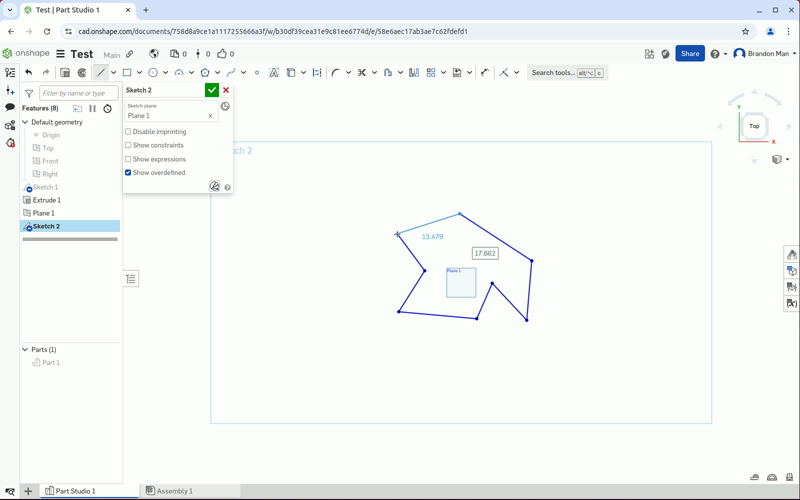
key_up(shift)
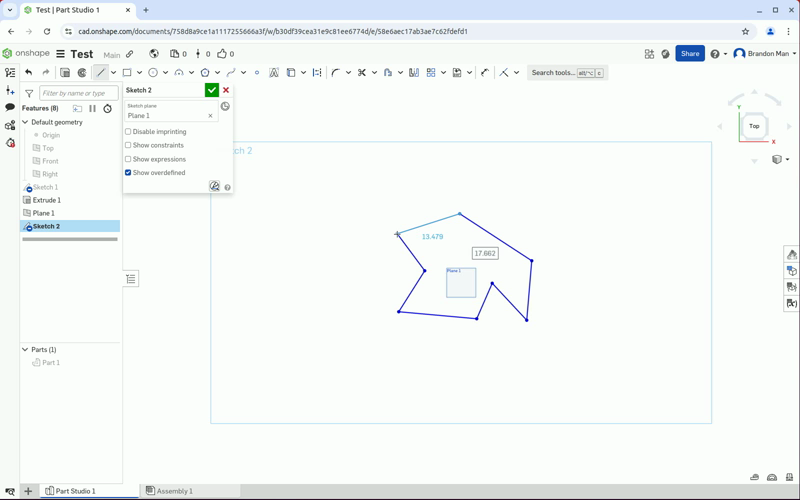
click(397, 233)
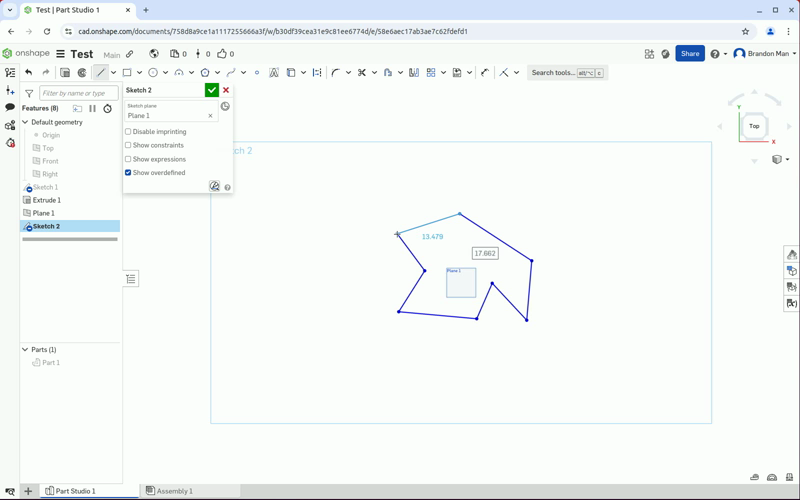
key(esc)
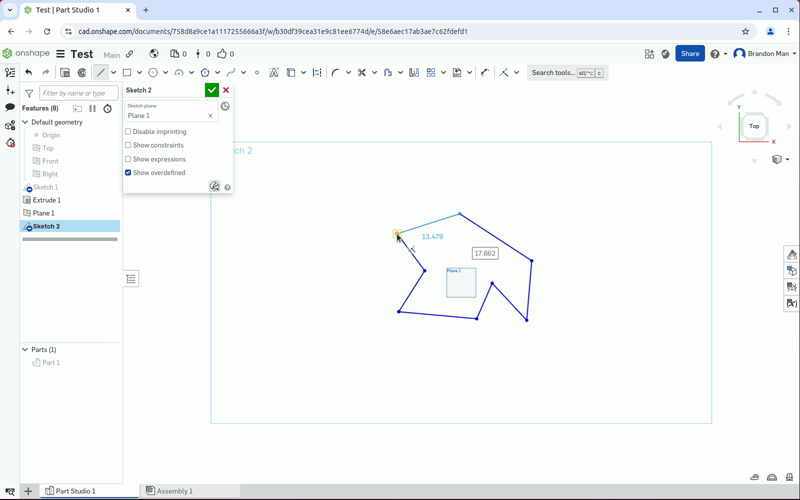
mouse_move(456, 291)
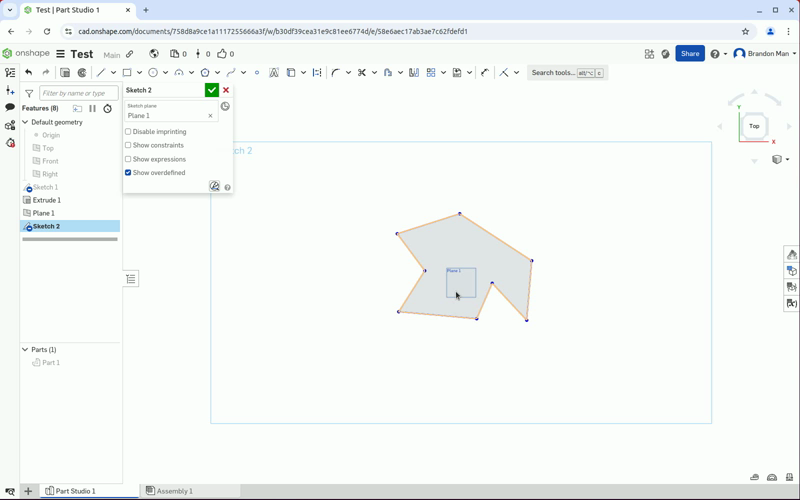
click(456, 291)
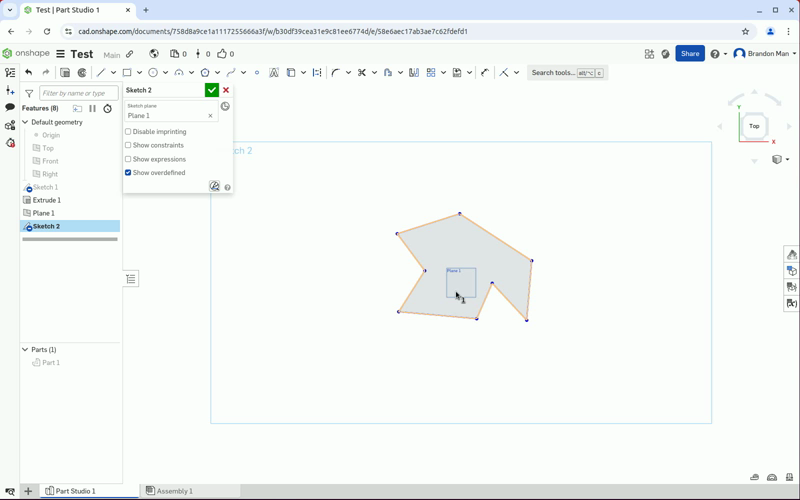
mouse_move(73, 352)
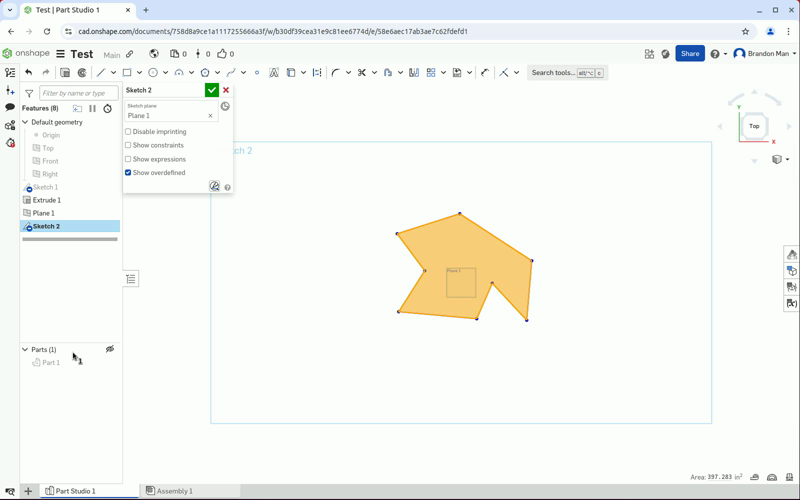
key(shift+y)
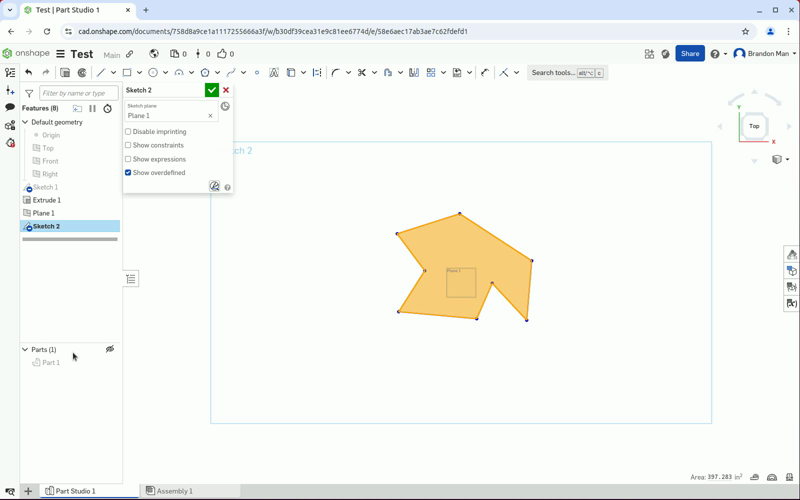
key(shift+e)
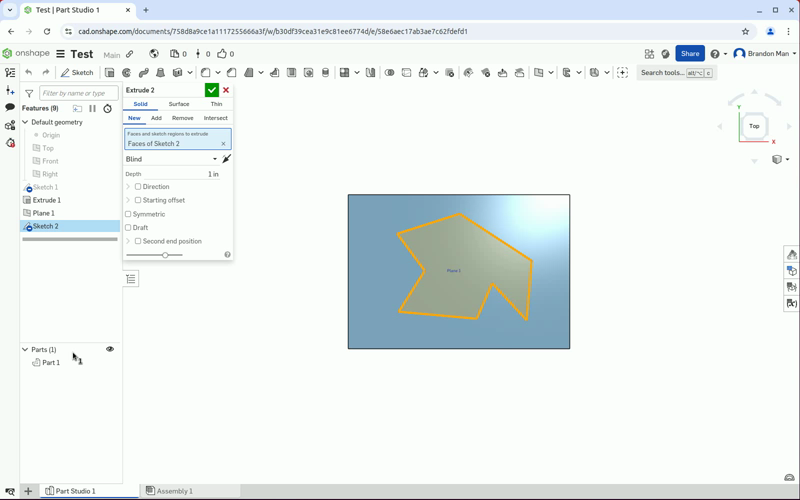
mouse_move(143, 106)
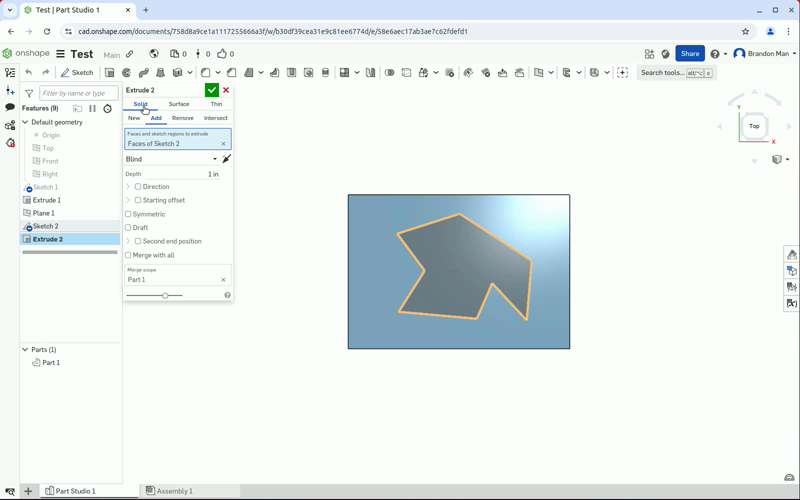
click(143, 106)
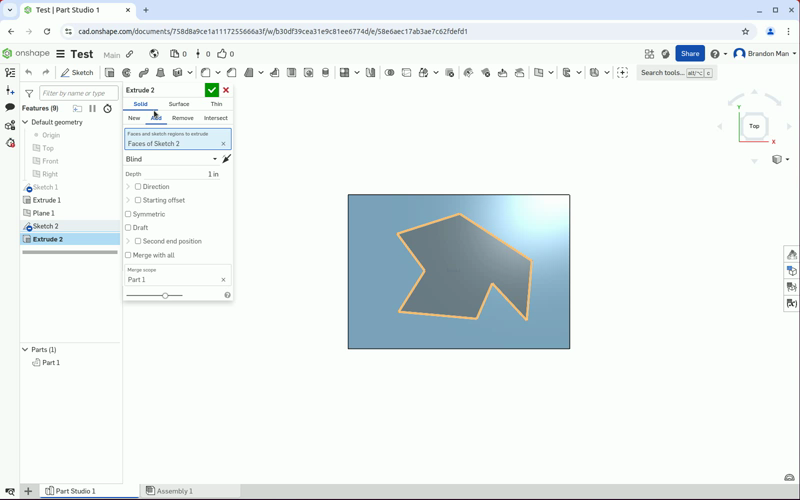
mouse_move(186, 120)
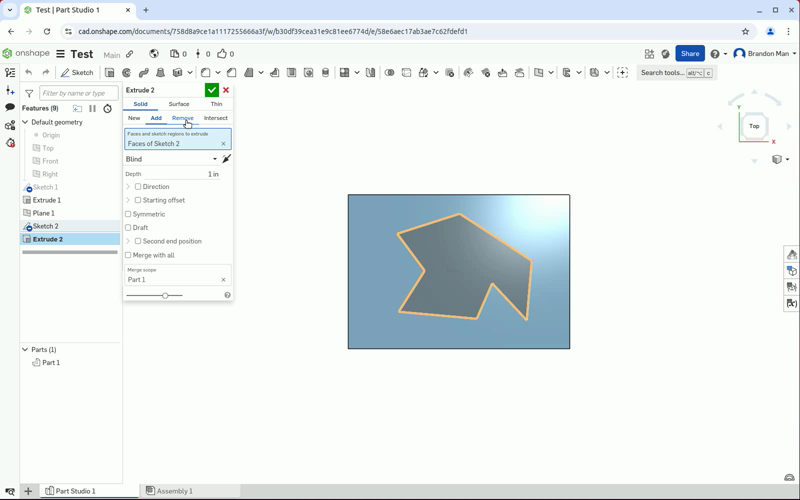
click(186, 120)
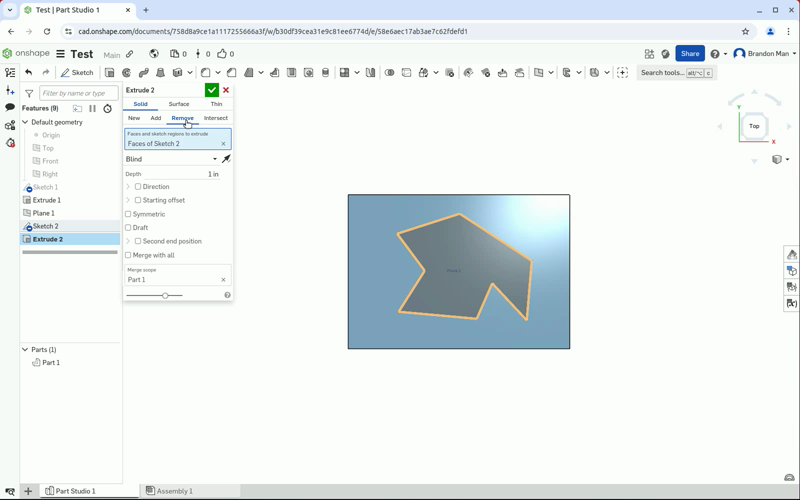
key(tab, 4)
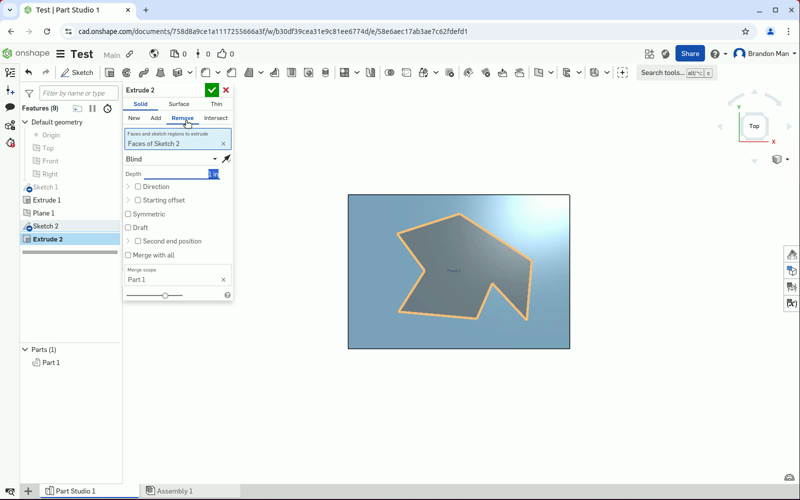
text(9.388)
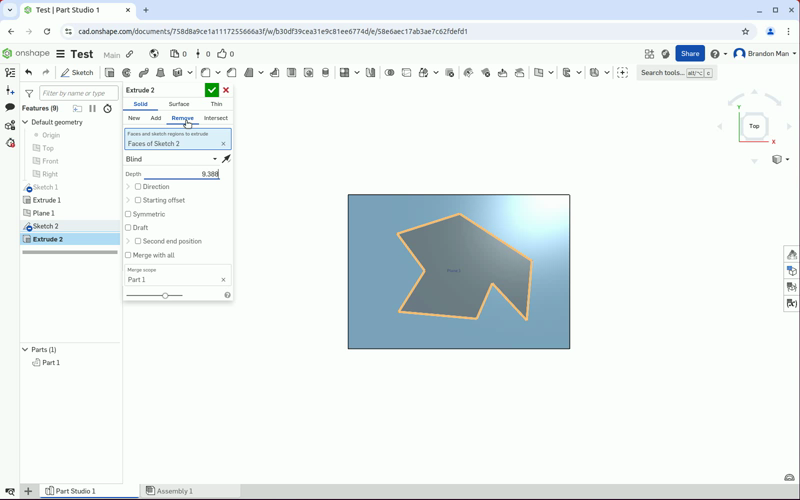
key(tab, 6)
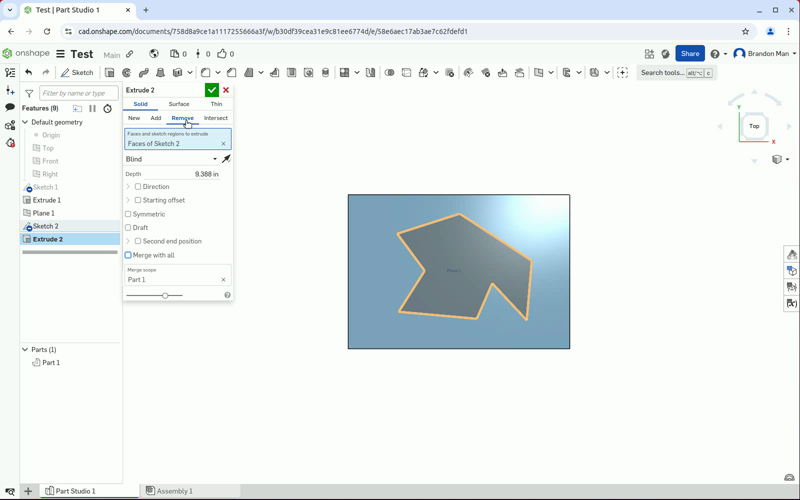
key(space)
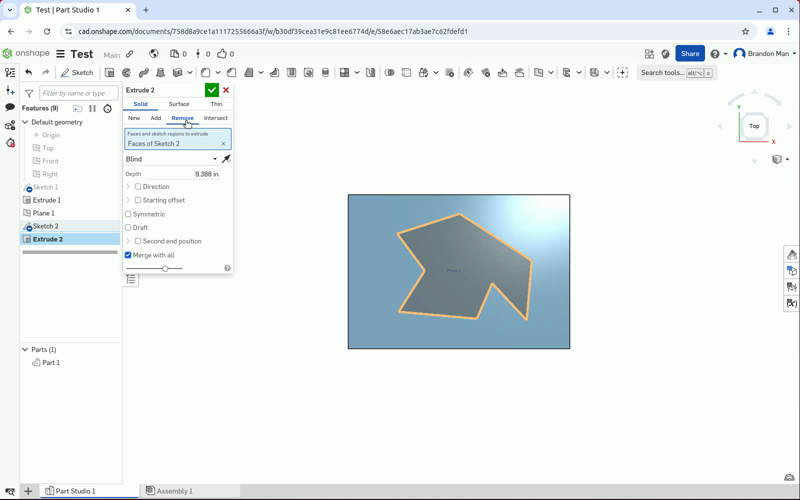
key(enter)
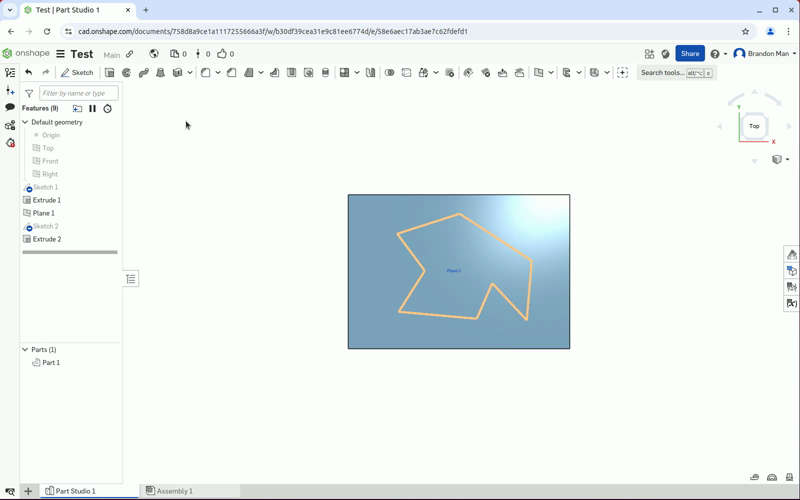
key(shift+h)
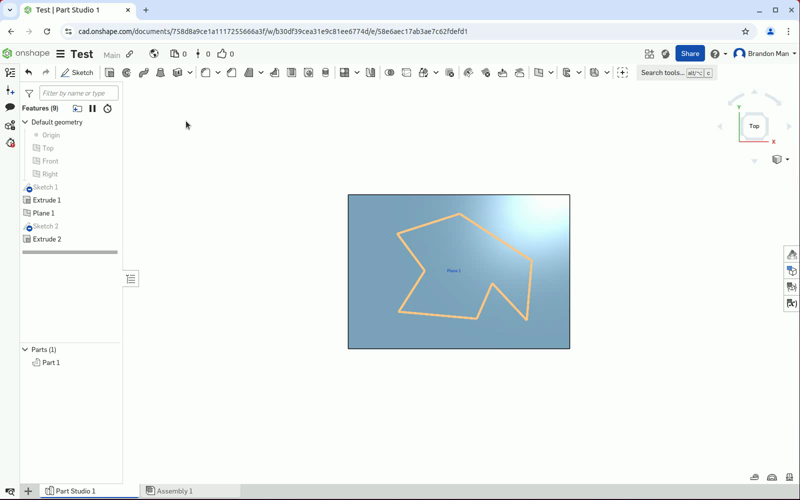
key(shift+h)
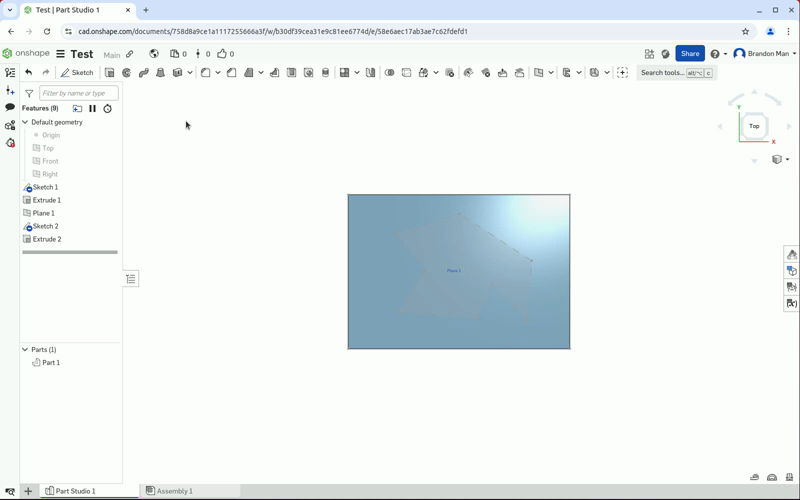
key(shift+7)
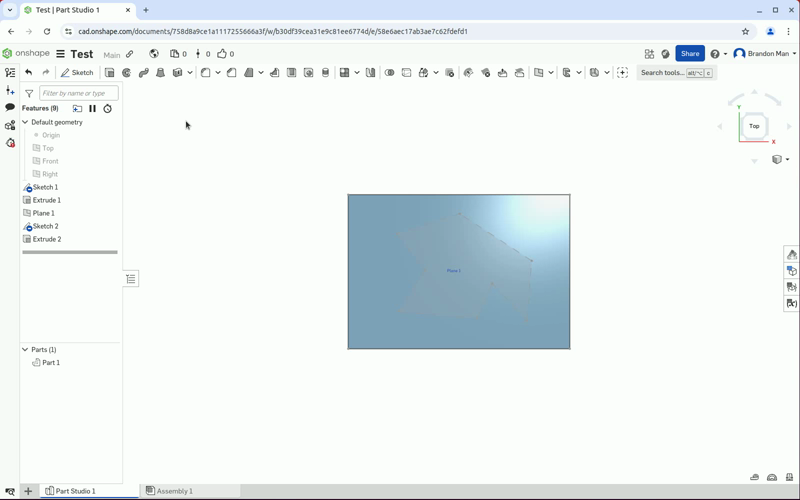
key(up, 3)
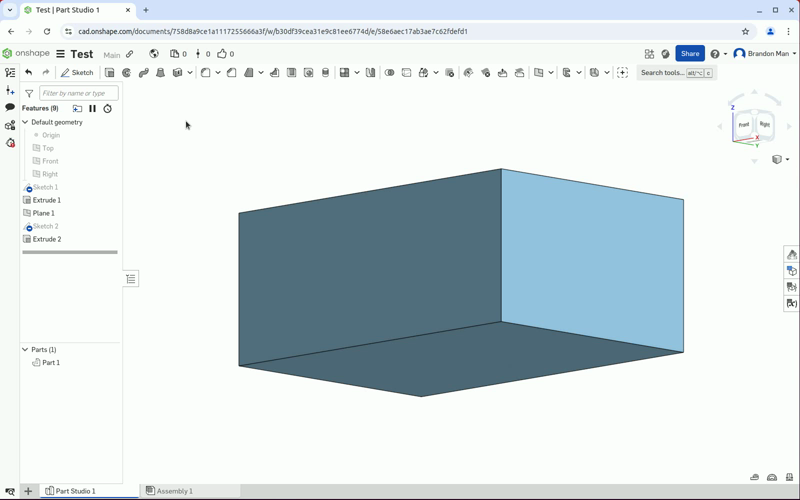
key(left, 3)
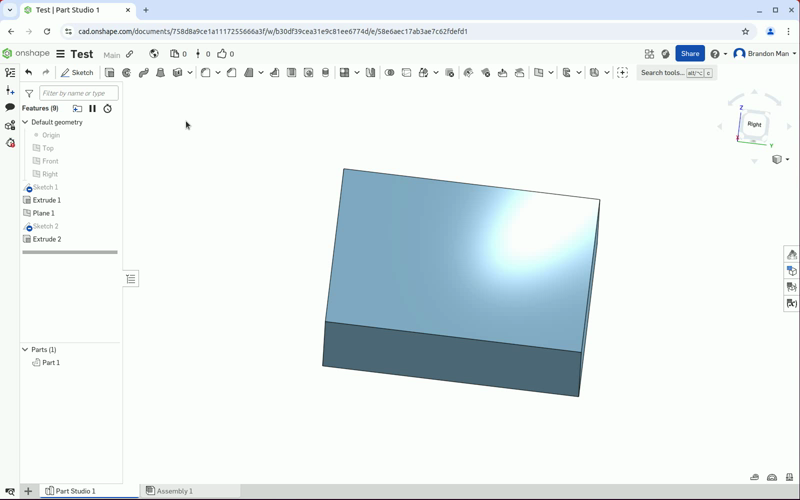
key(right, 3)
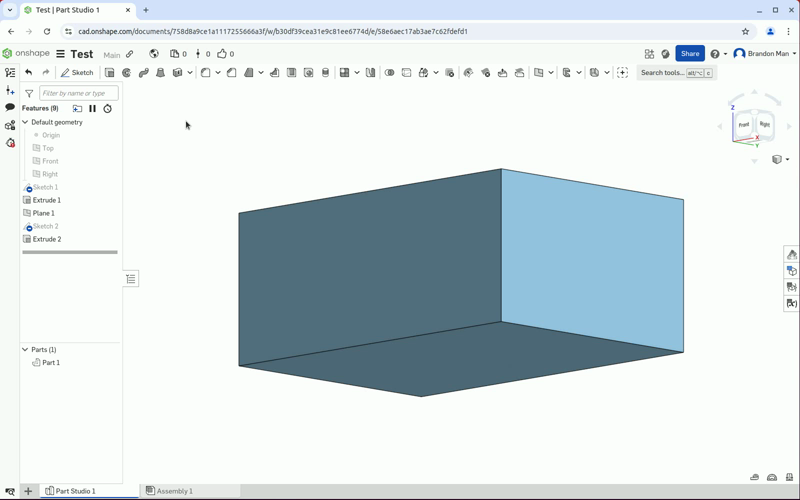
key(down, 3)
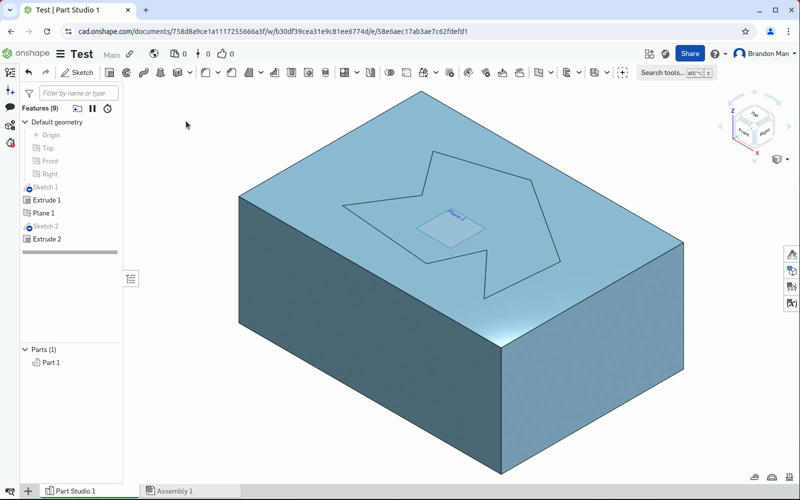
mouse_move(73, 189)
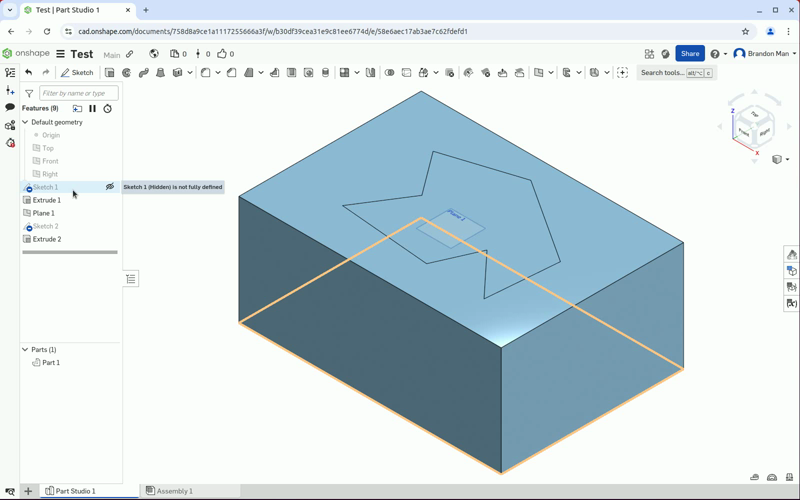
click(73, 189)